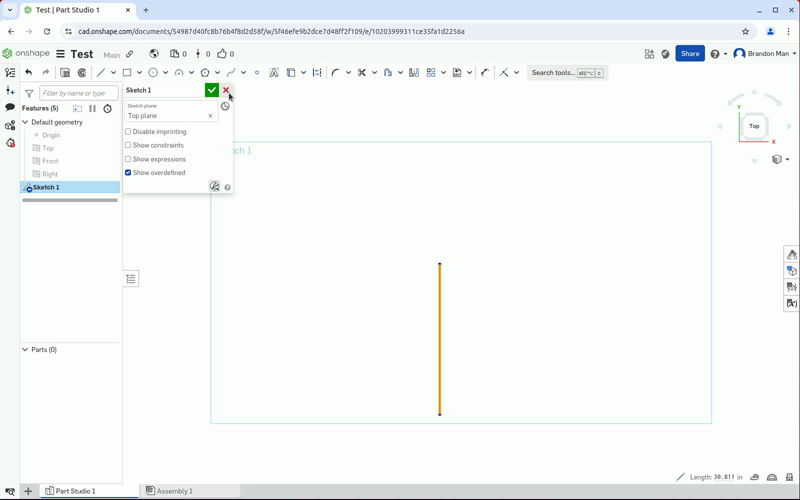
key(shift+h)
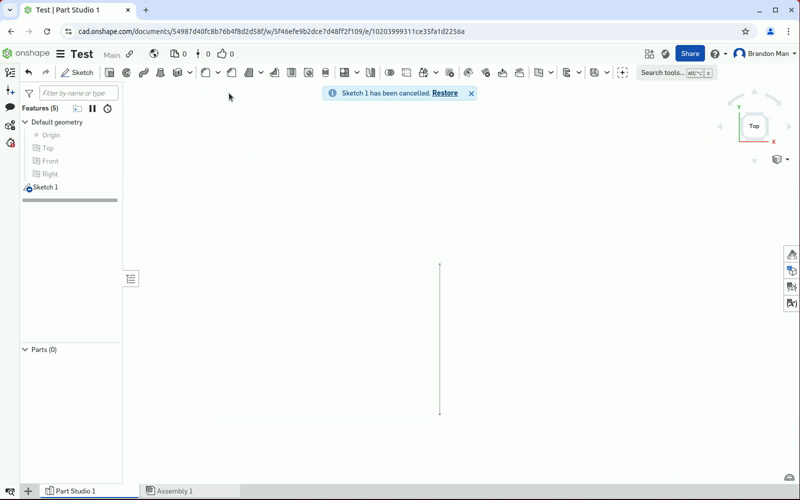
key(shift+s)
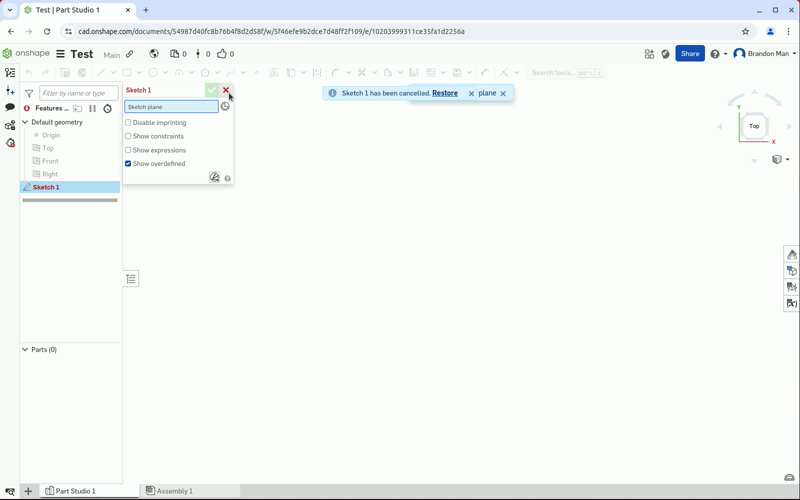
mouse_move(73, 150)
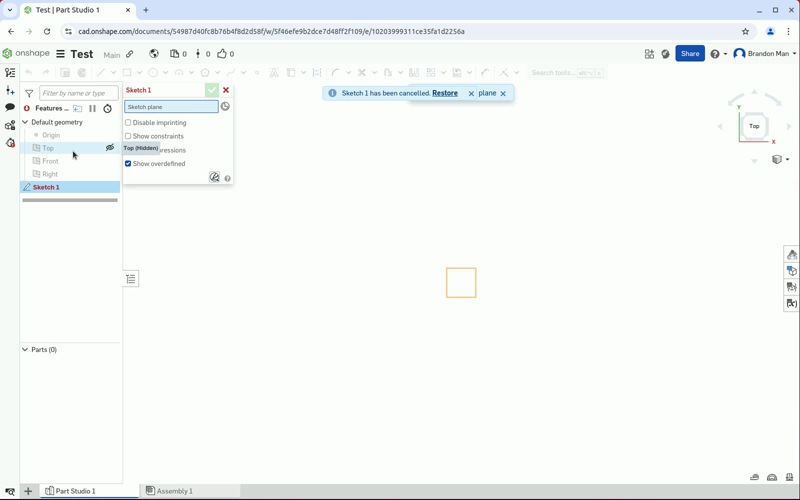
click(73, 150)
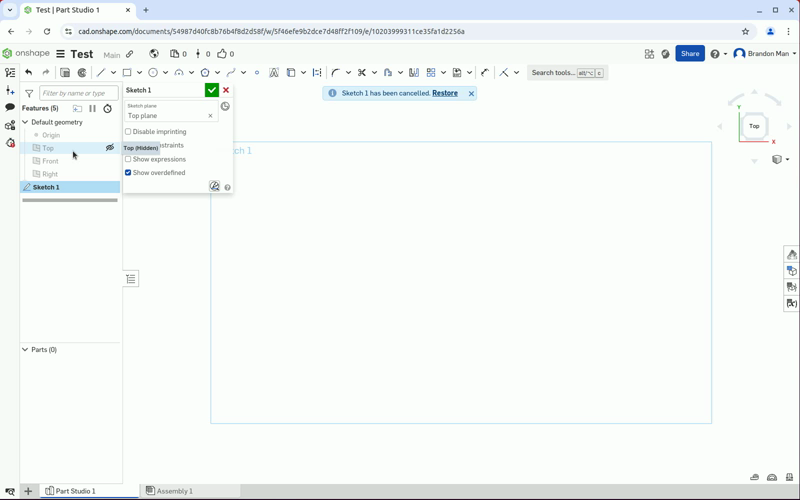
mouse_move(73, 352)
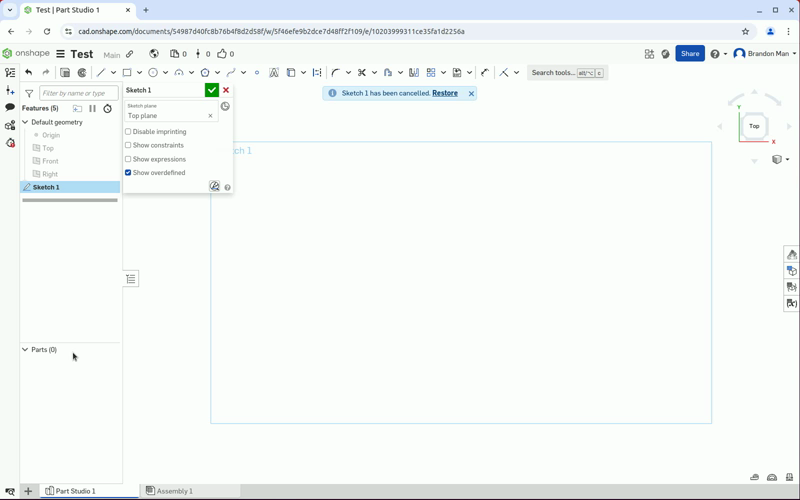
key(y)
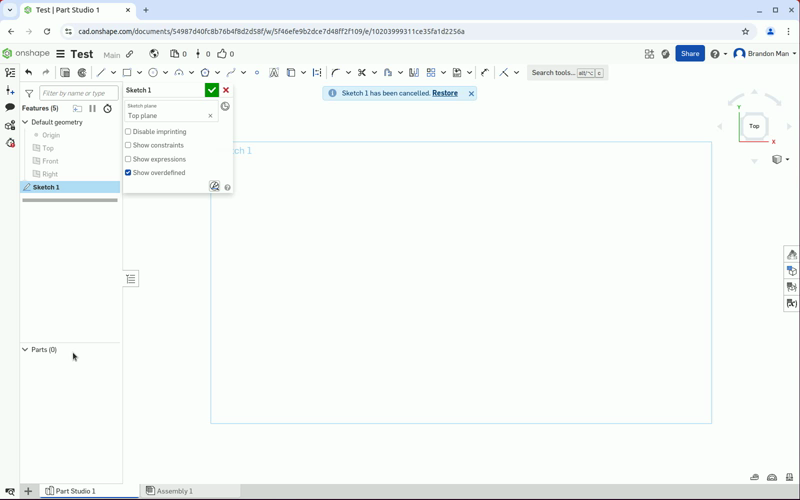
key(l)
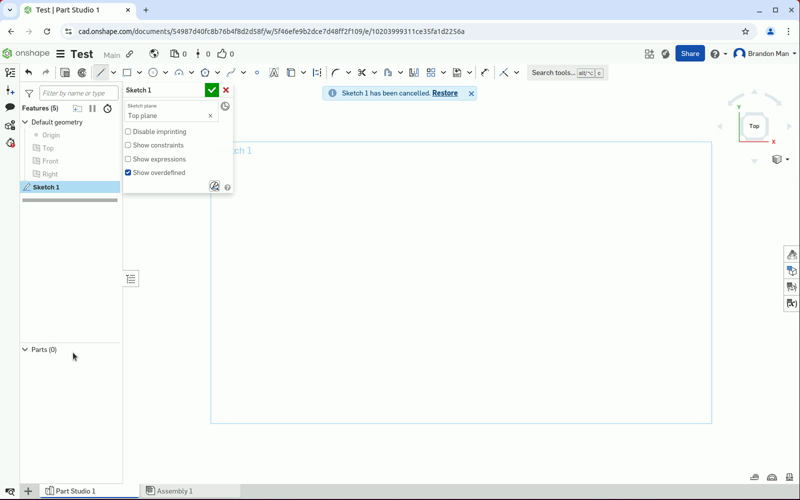
key_down(shift)
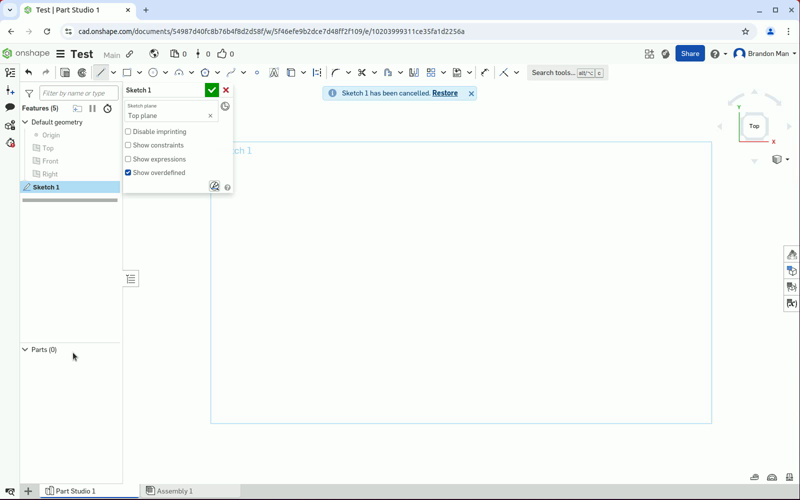
mouse_move(355, 353)
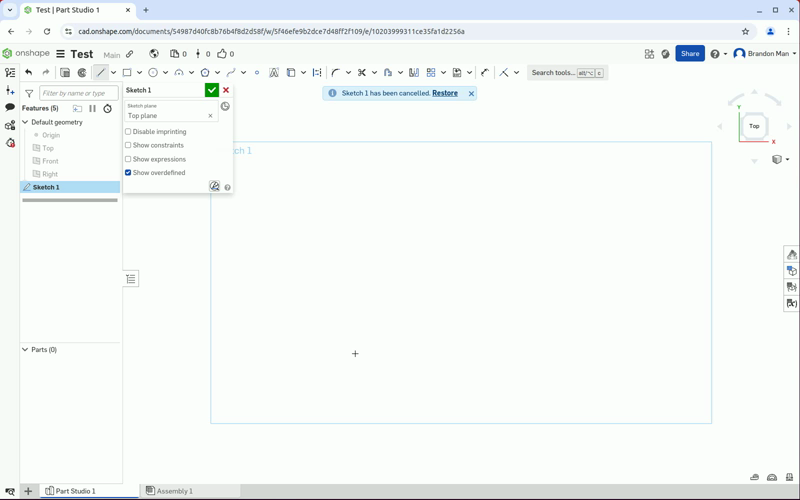
click(355, 353)
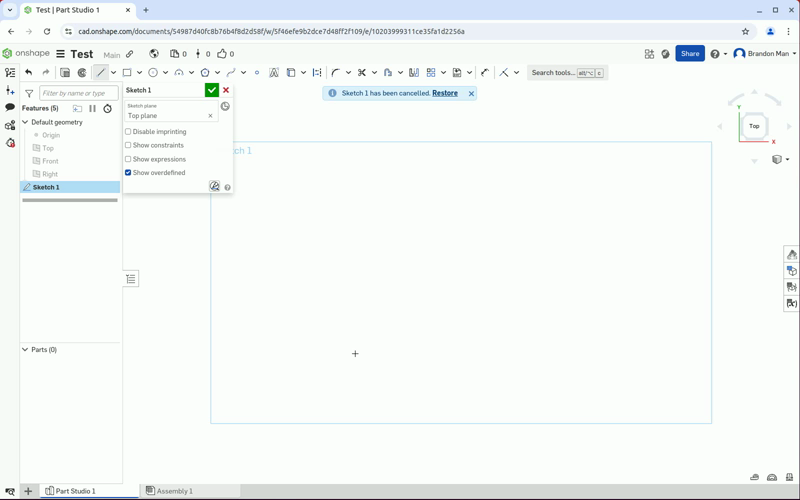
key_up(shift)
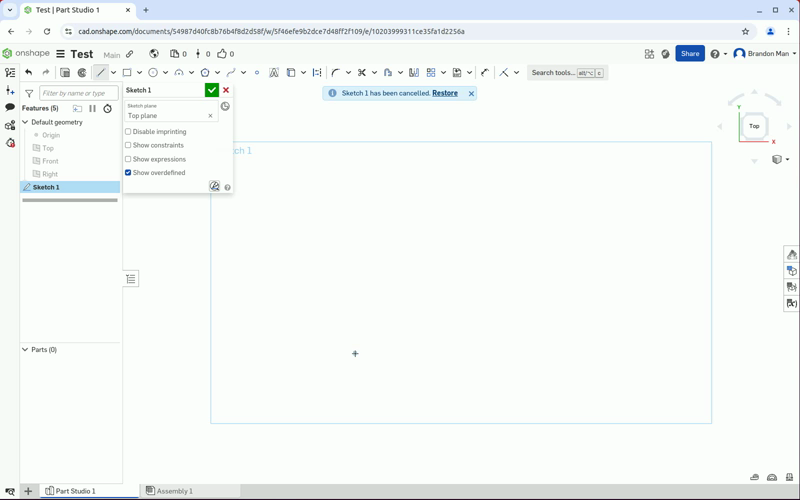
key_down(shift)
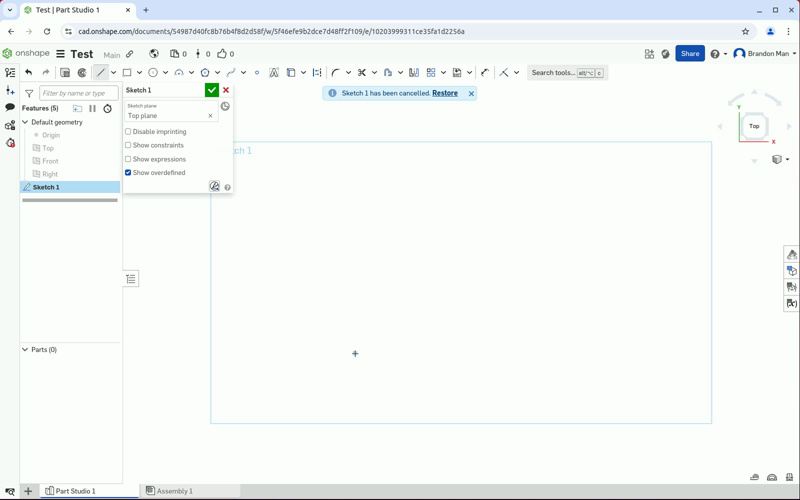
mouse_move(565, 353)
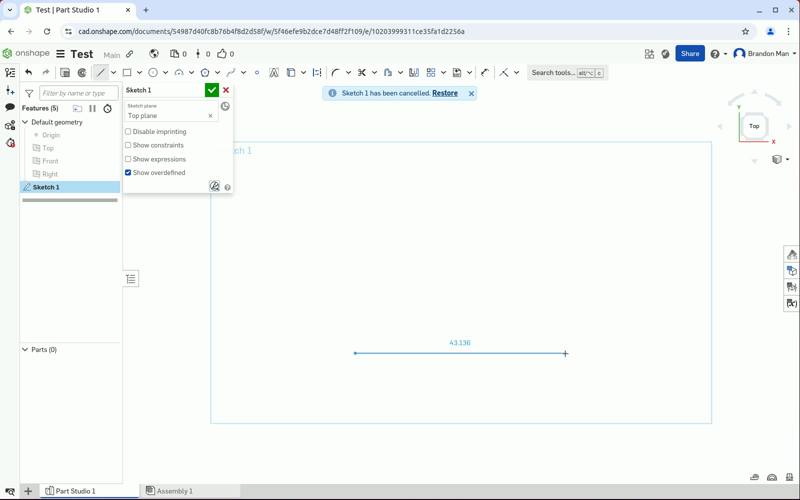
click(565, 353)
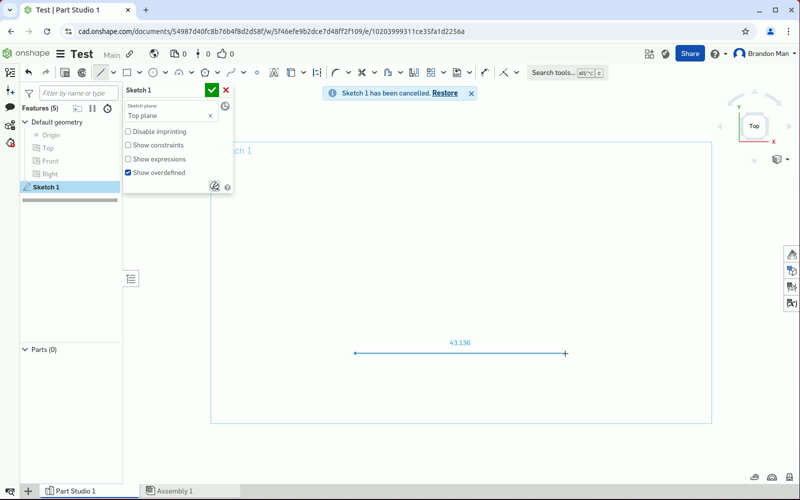
key_up(shift)
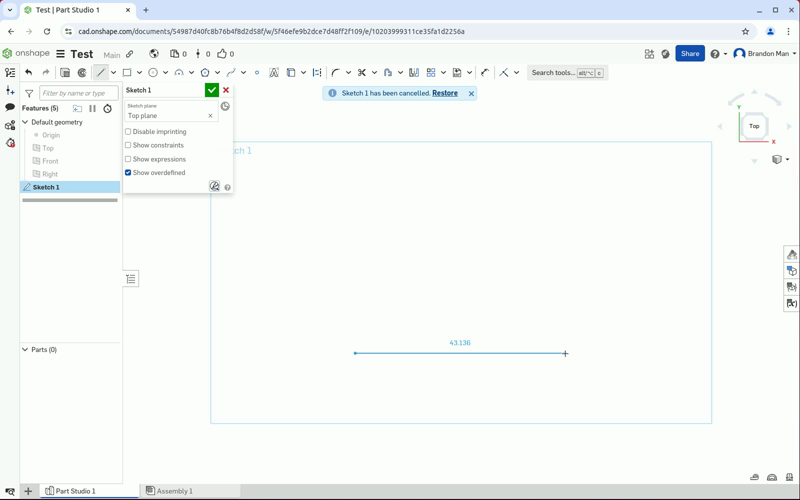
key_down(shift)
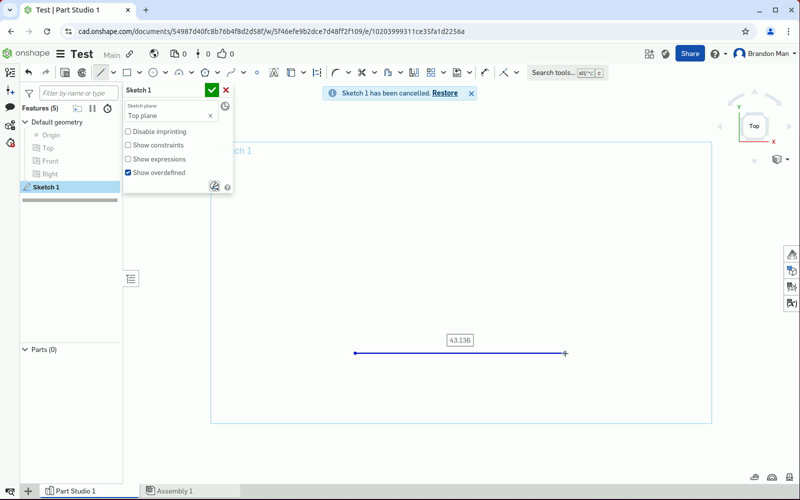
mouse_move(565, 214)
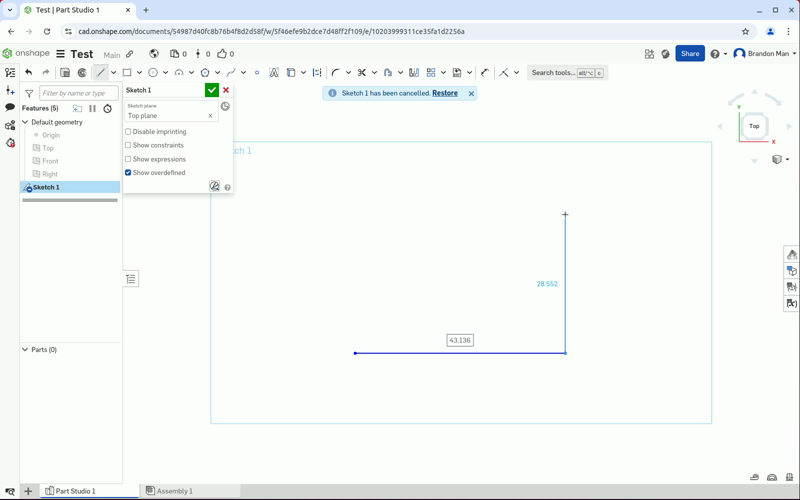
click(565, 214)
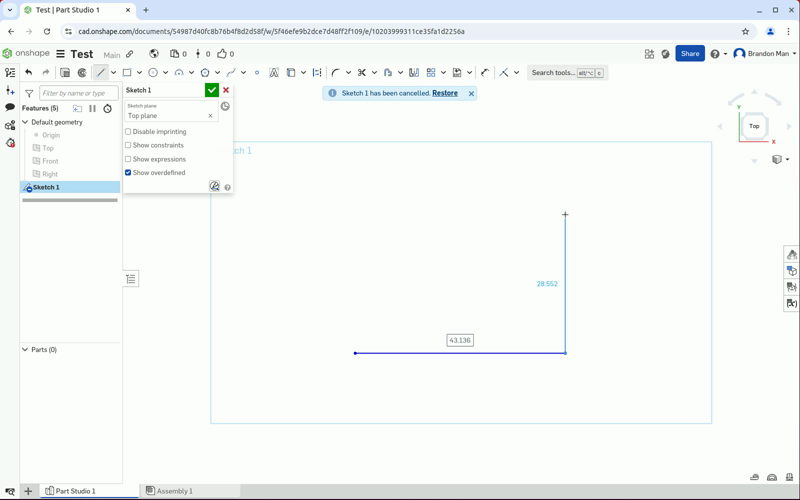
key_up(shift)
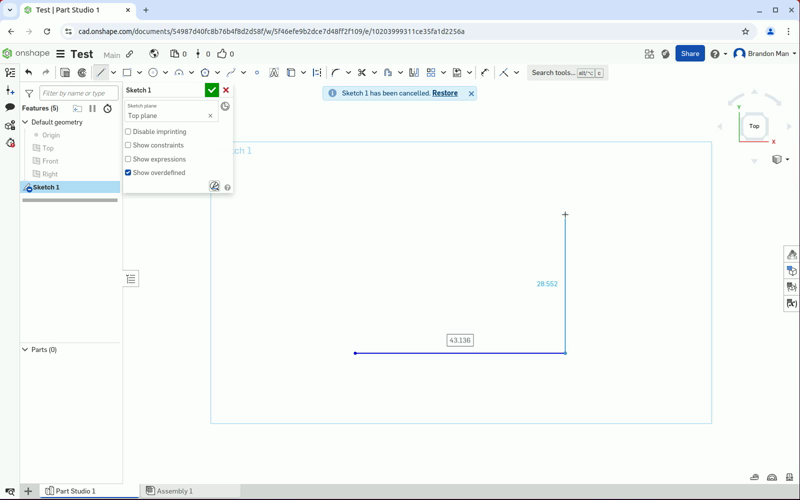
key_down(shift)
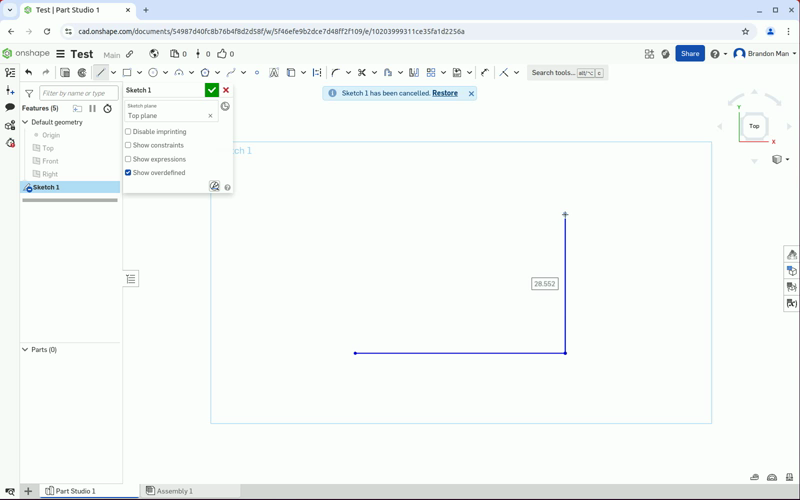
mouse_move(355, 214)
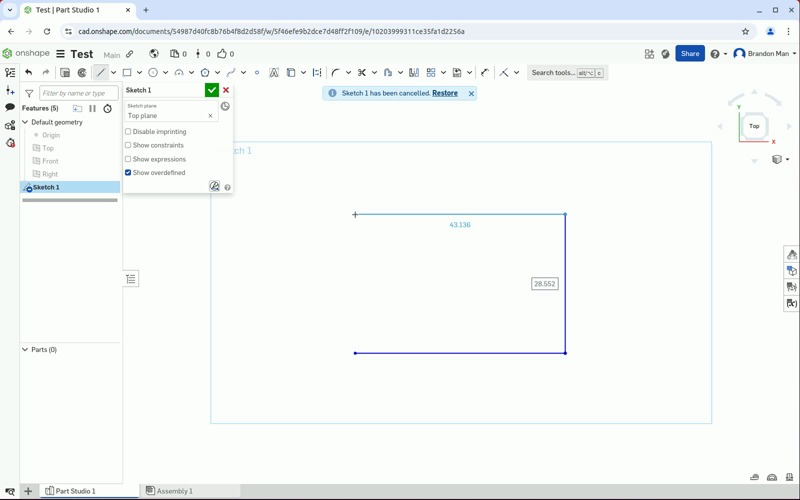
click(355, 214)
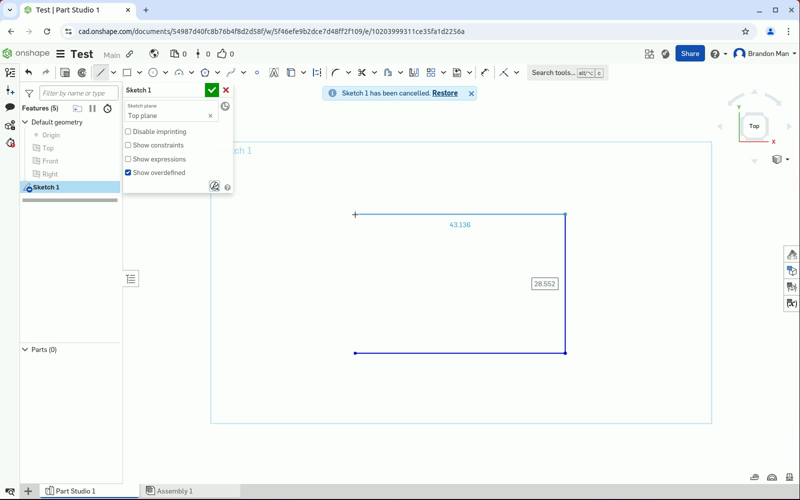
key_up(shift)
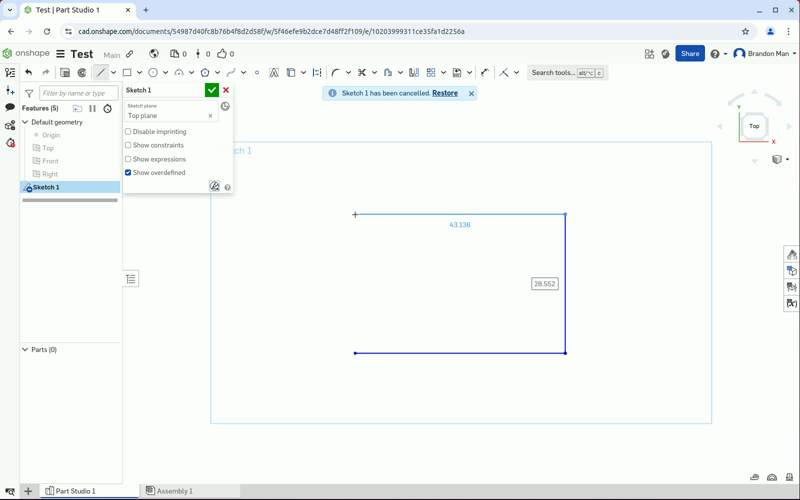
key_down(shift)
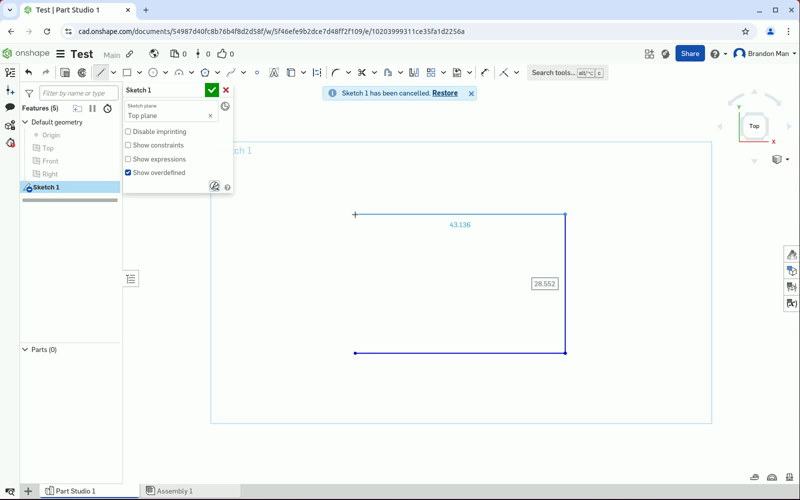
mouse_move(355, 353)
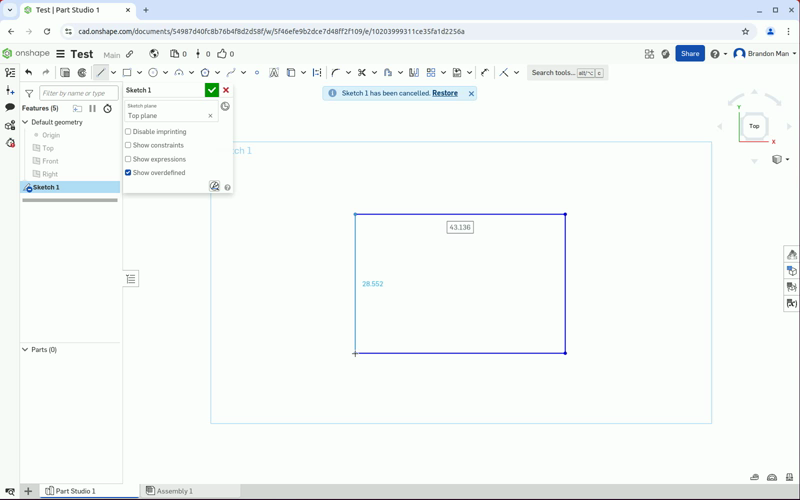
key_up(shift)
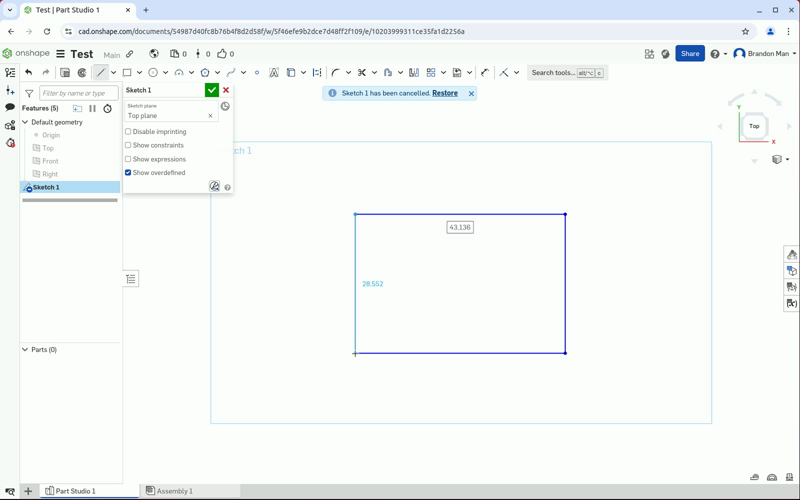
click(355, 353)
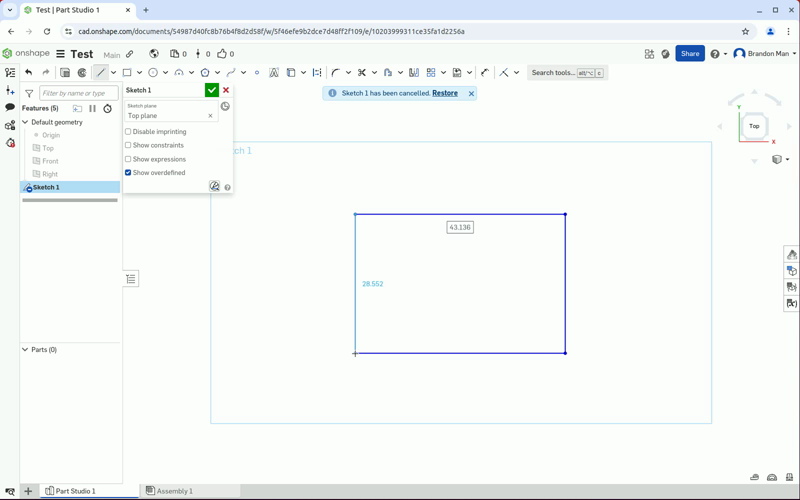
key(esc)
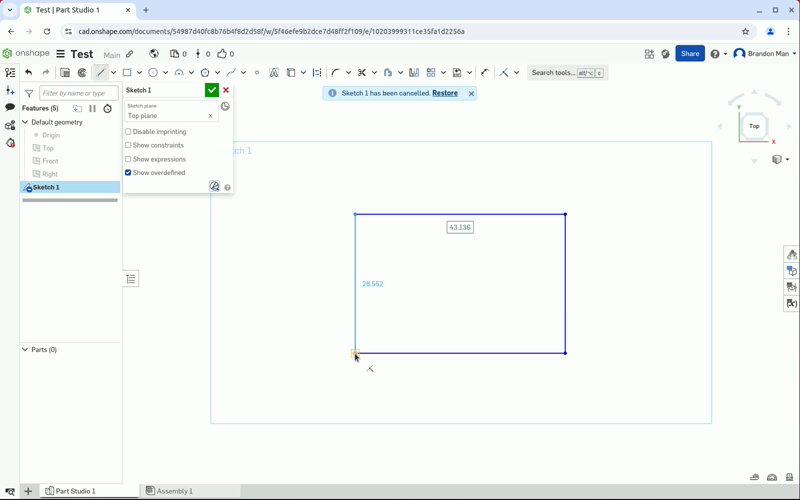
mouse_move(429, 311)
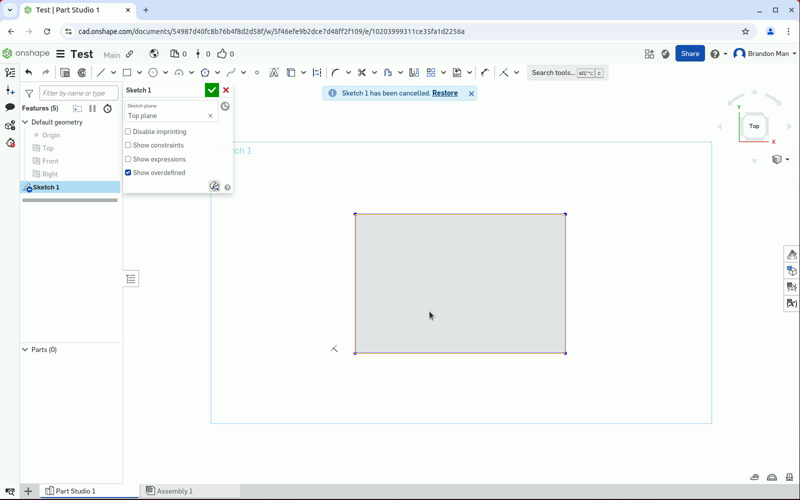
click(429, 311)
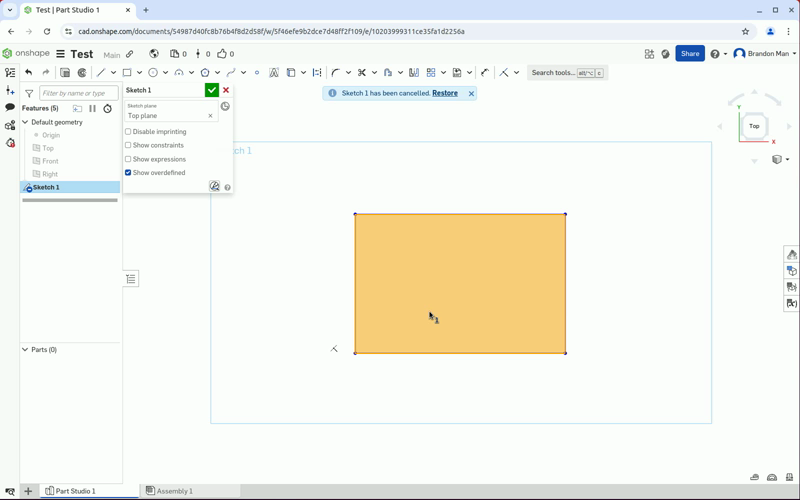
mouse_move(73, 352)
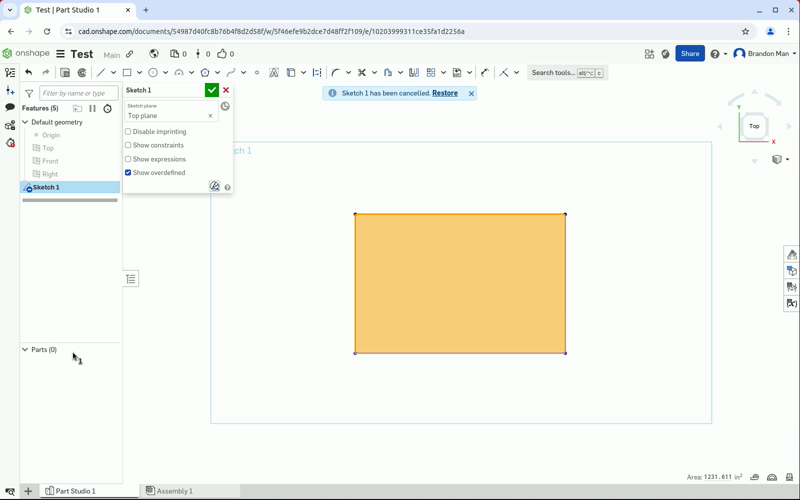
key(shift+y)
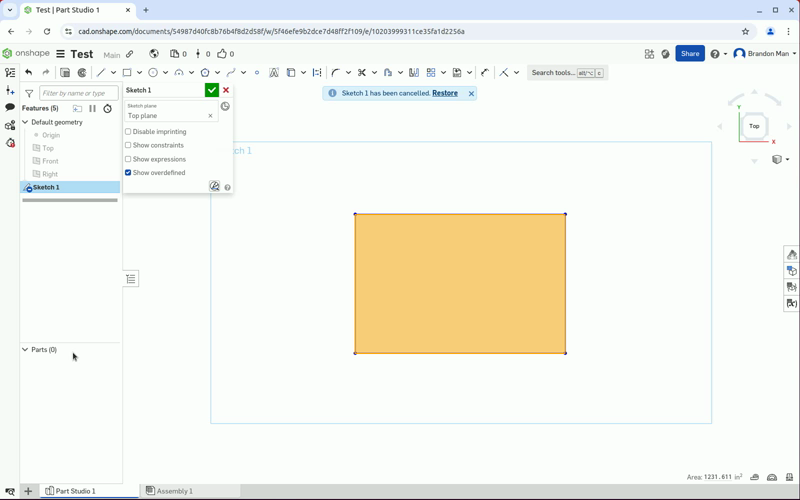
key(shift+e)
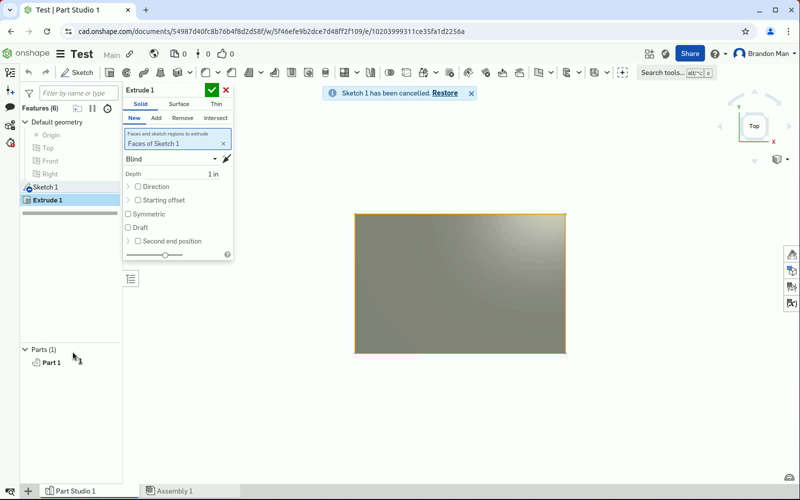
mouse_move(143, 106)
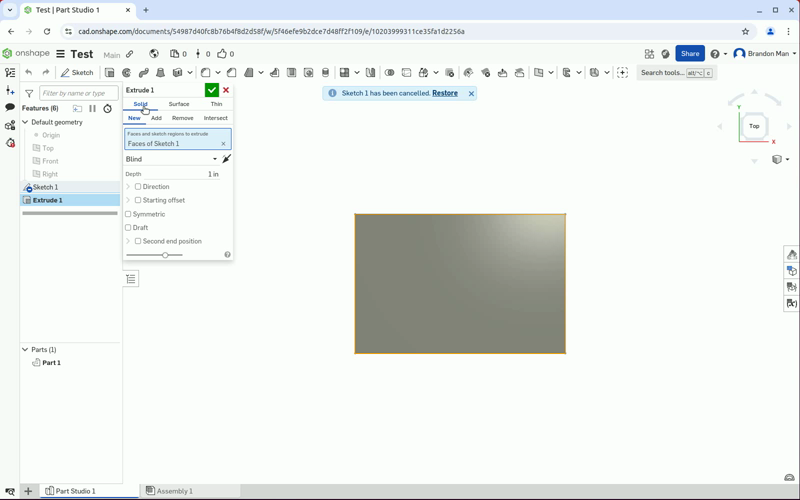
click(143, 106)
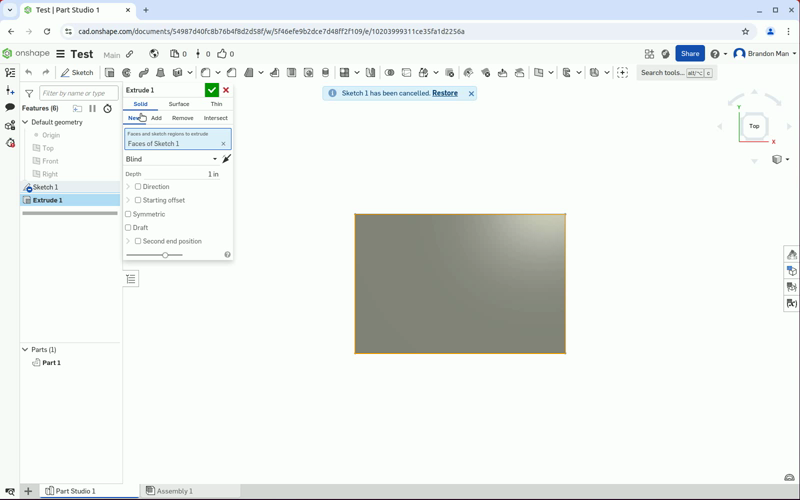
mouse_move(137, 120)
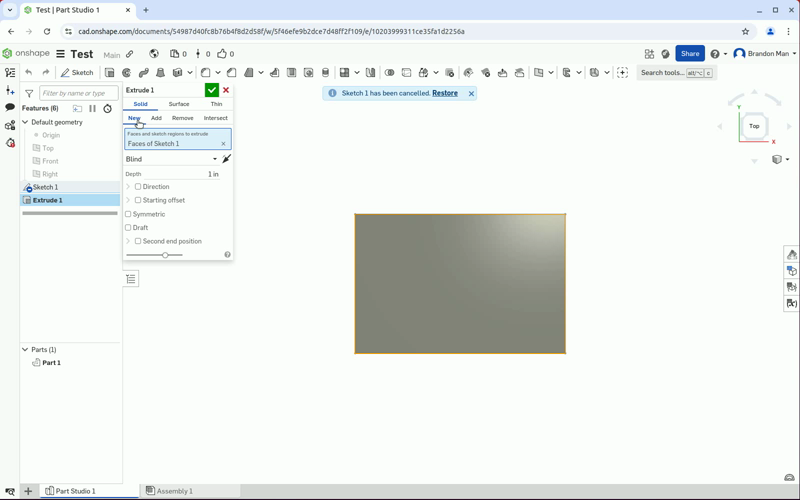
click(137, 120)
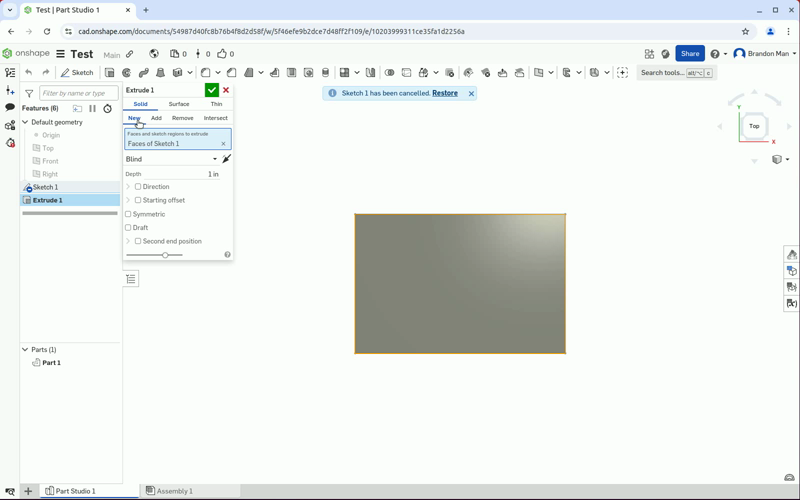
key(tab, 4)
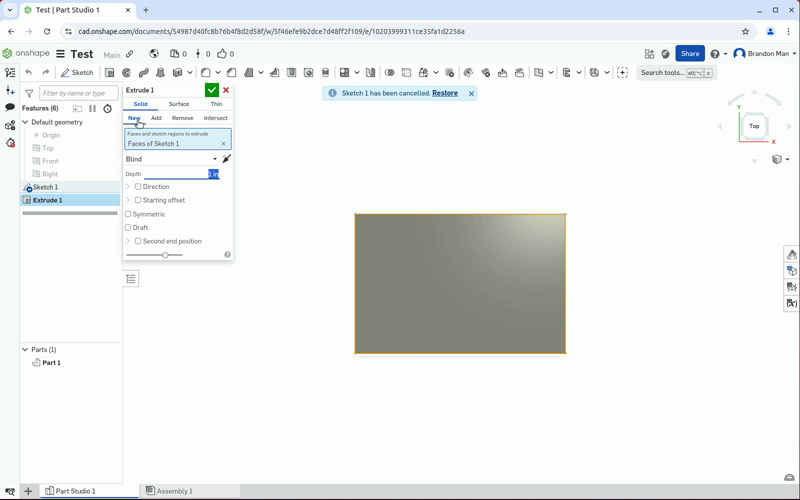
text(-0.241)
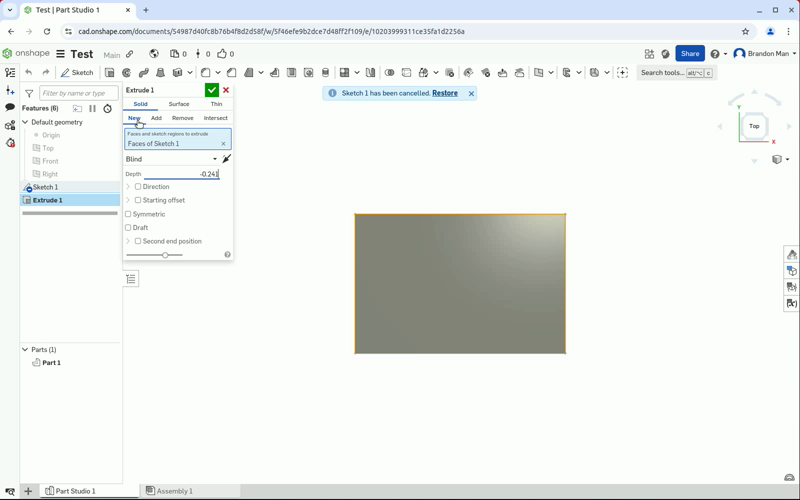
key(enter)
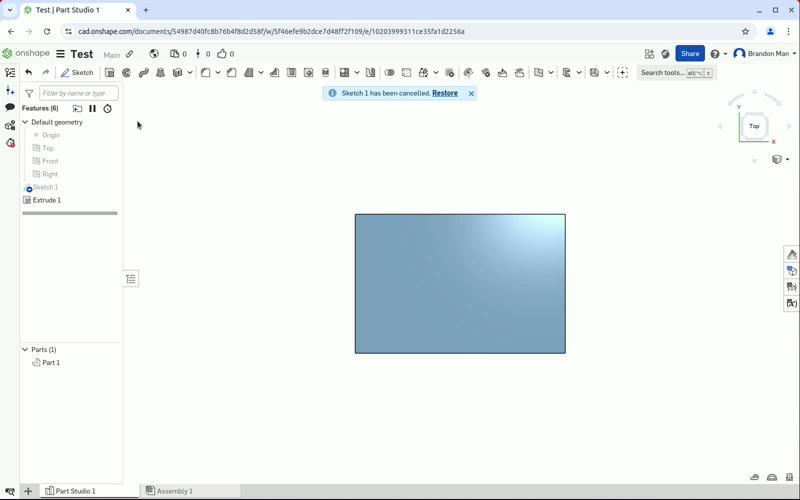
key(shift+h)
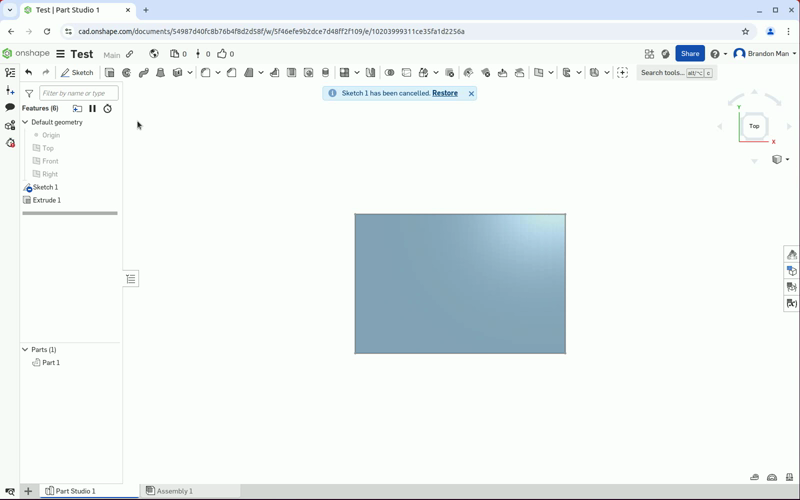
key(shift+h)
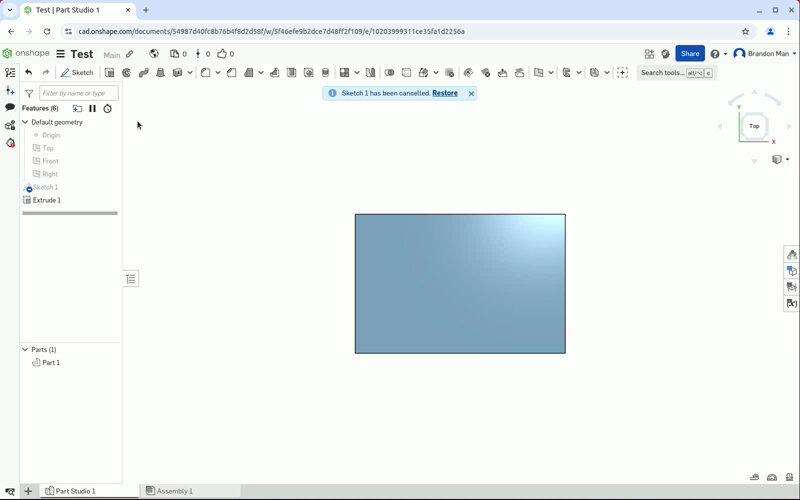
mouse_move(73, 189)
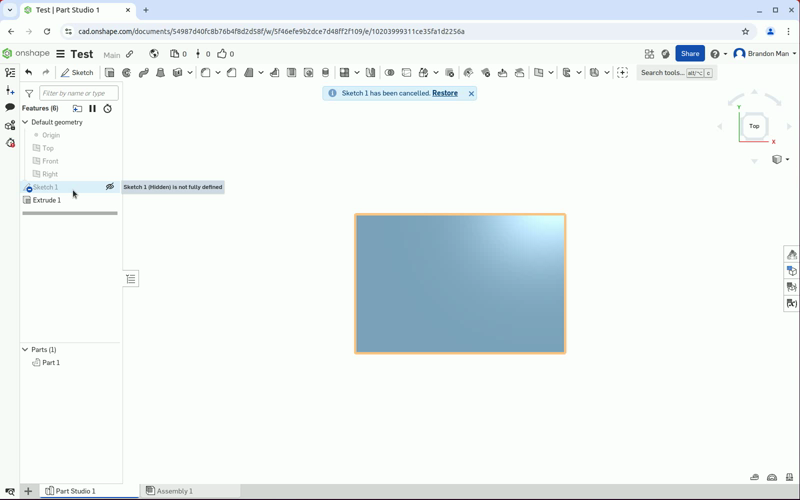
click(73, 189)
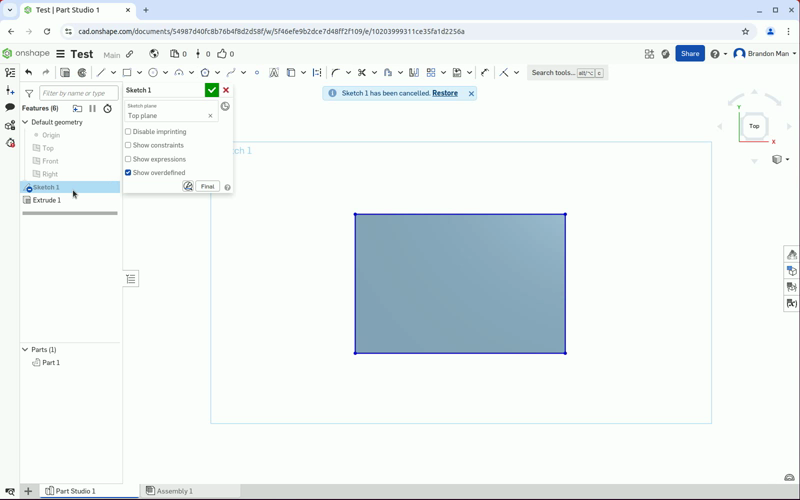
mouse_move(229, 92)
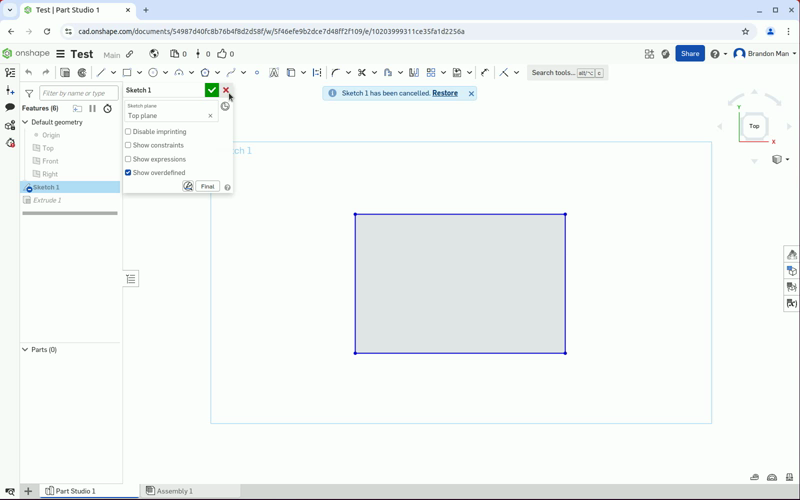
click(229, 92)
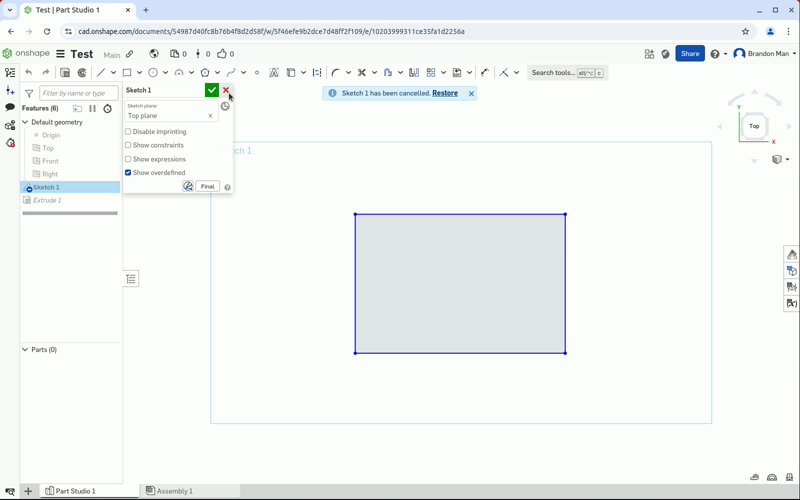
key(shift+s)
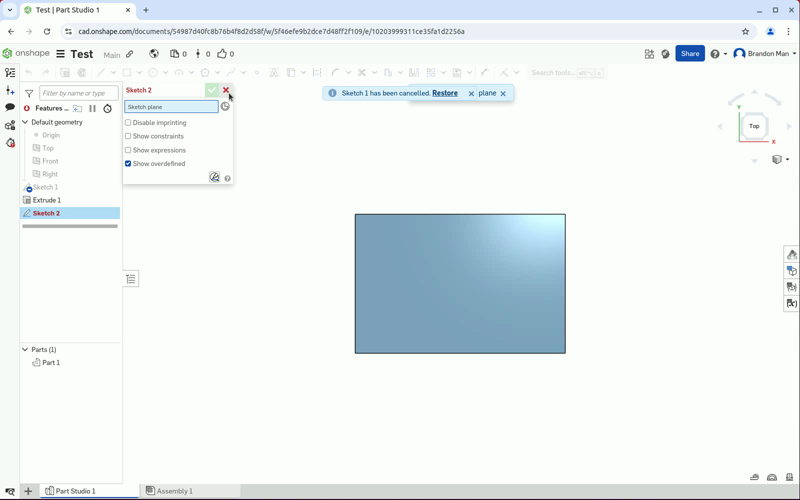
mouse_move(73, 150)
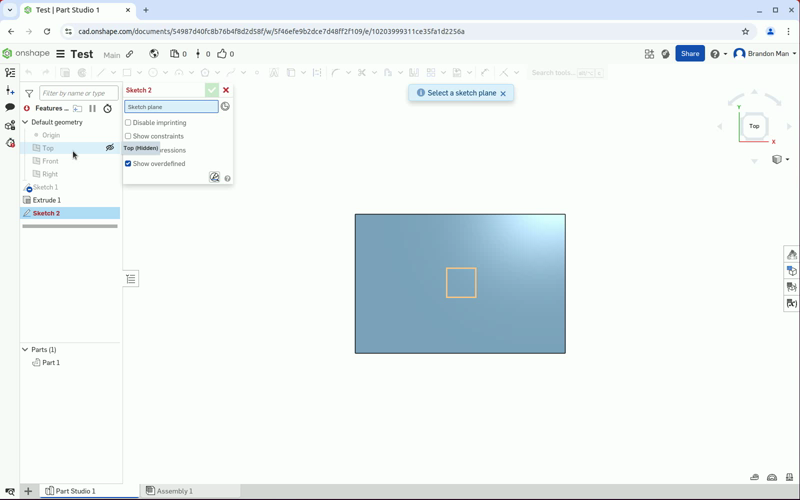
click(73, 150)
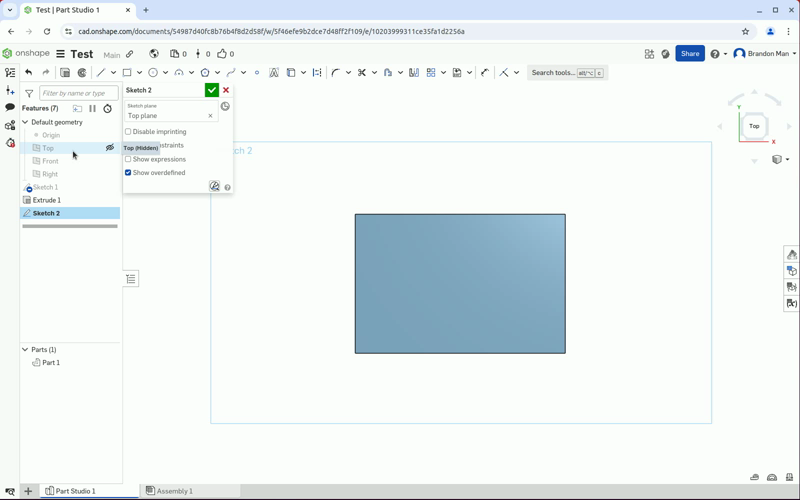
mouse_move(73, 352)
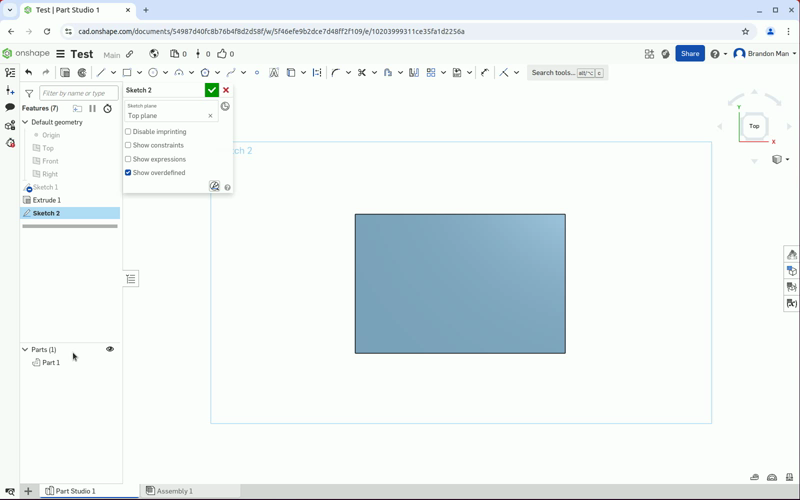
key(y)
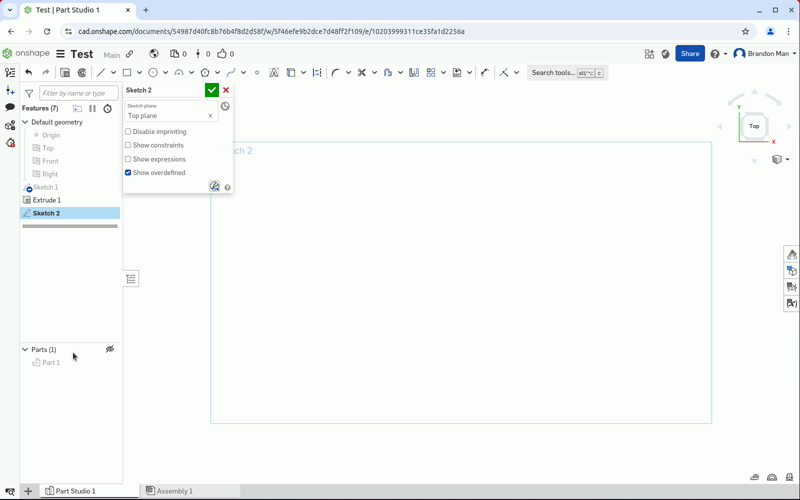
key(l)
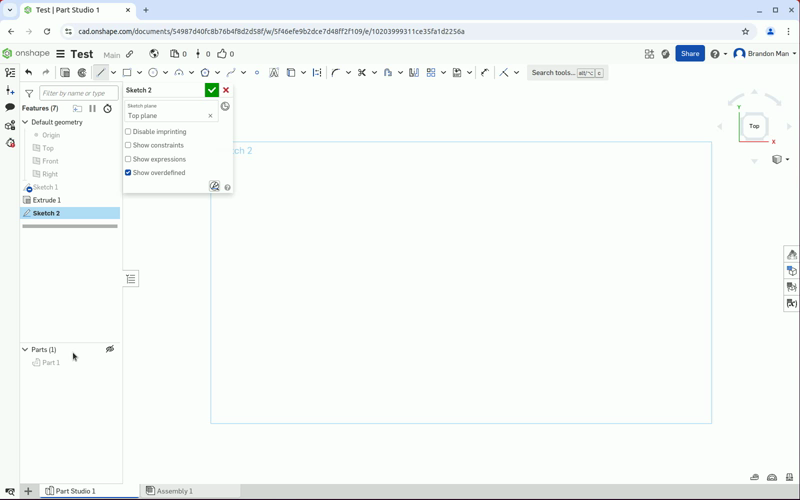
key_down(shift)
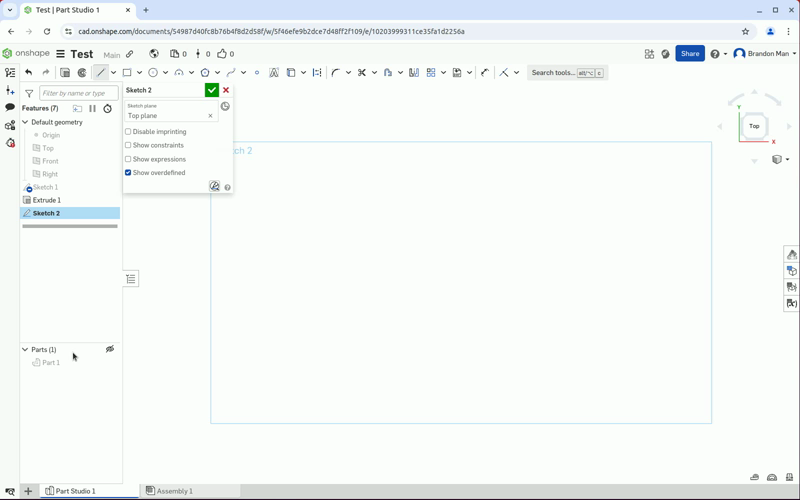
mouse_move(355, 353)
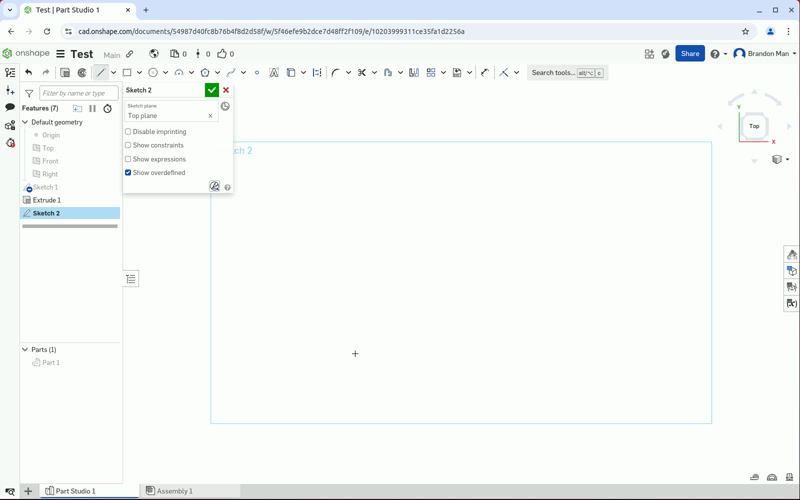
click(355, 353)
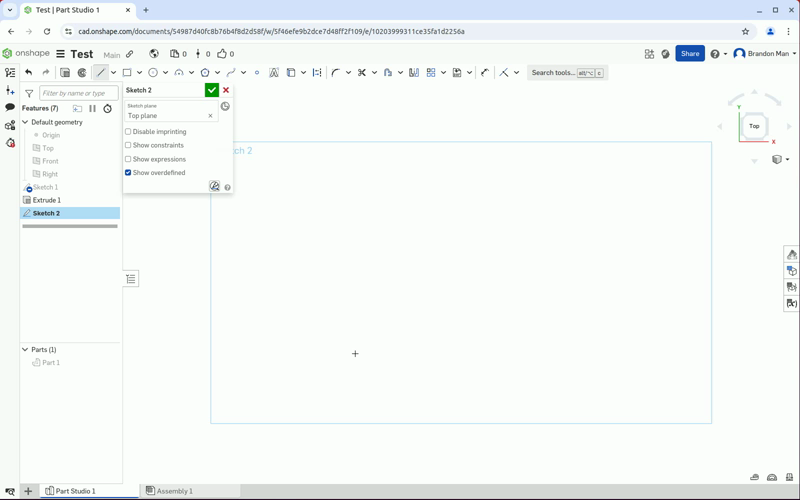
key_up(shift)
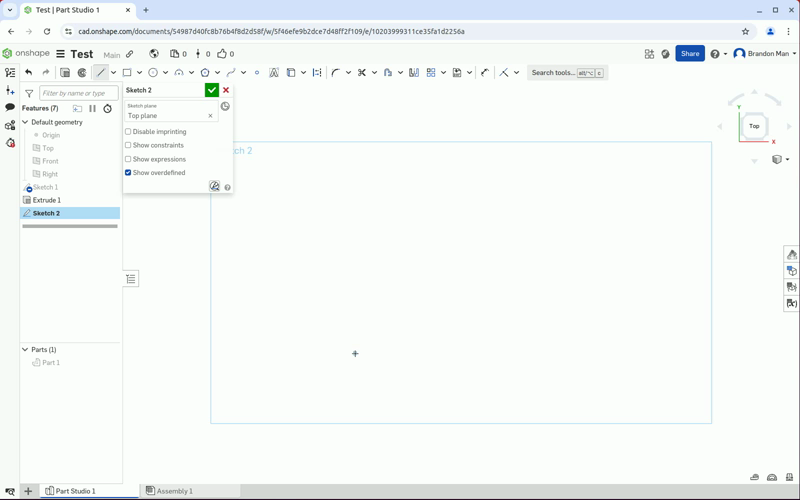
key_down(shift)
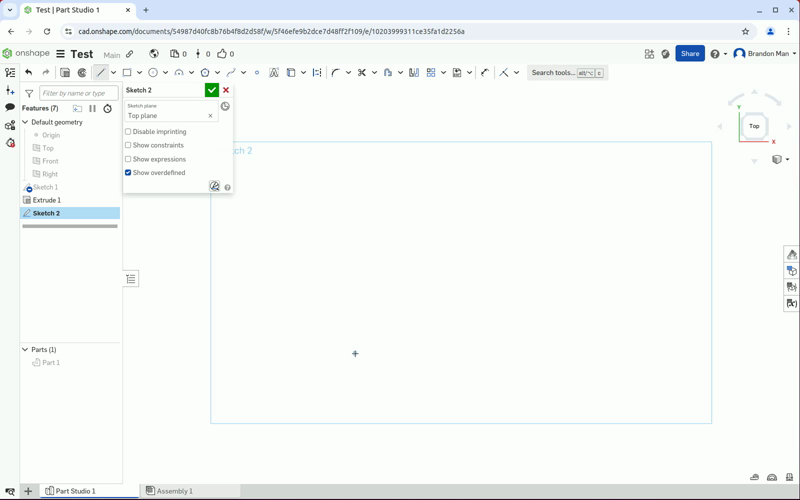
mouse_move(565, 353)
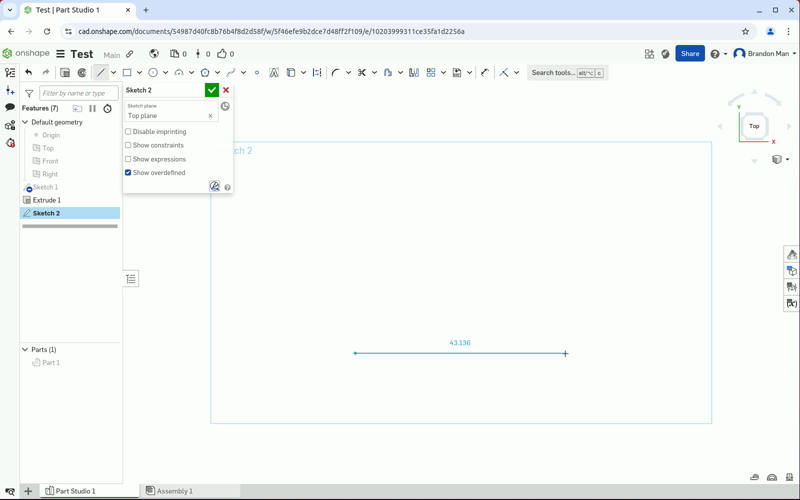
click(565, 353)
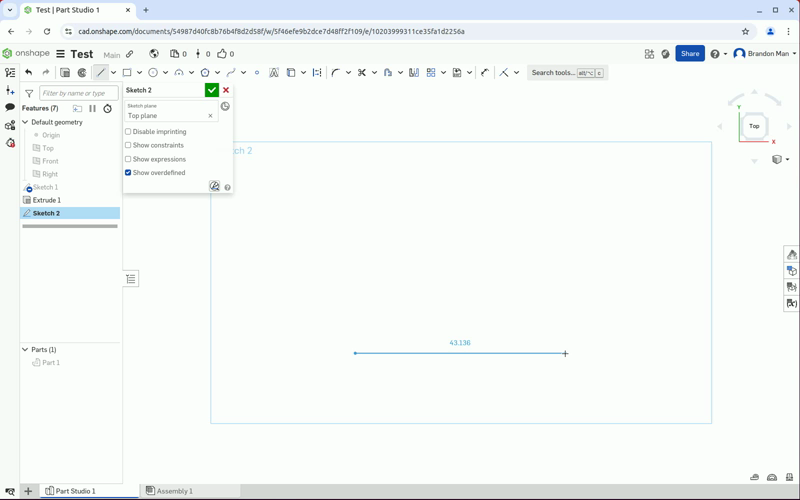
key_up(shift)
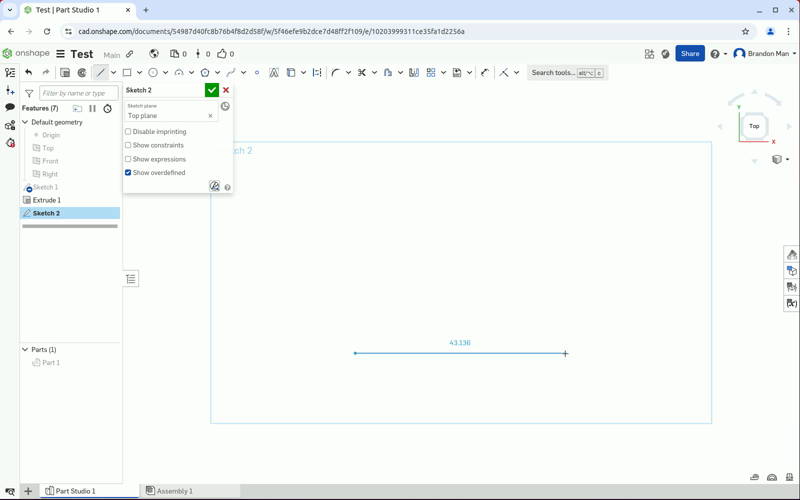
key_down(shift)
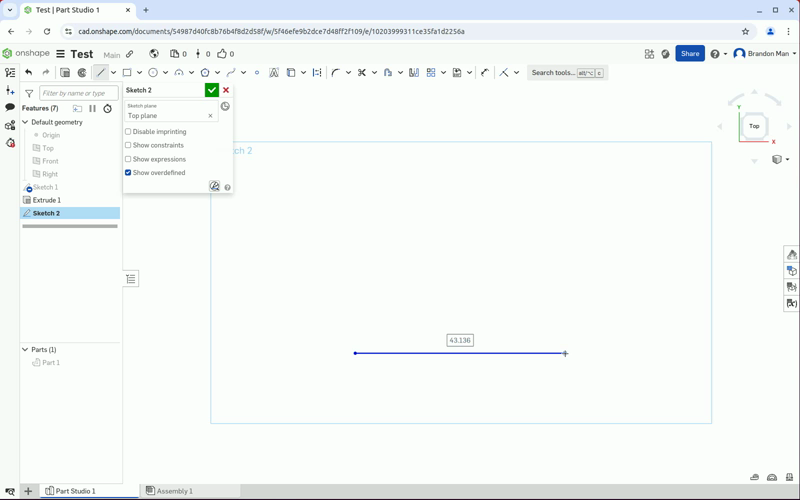
mouse_move(565, 214)
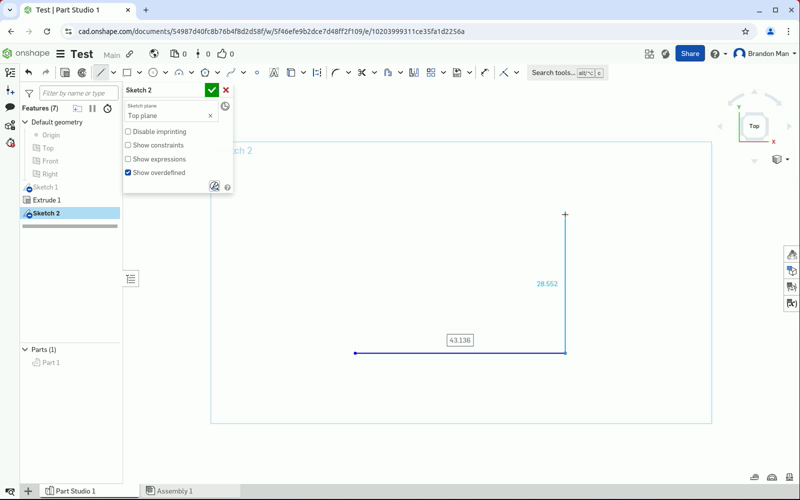
click(565, 214)
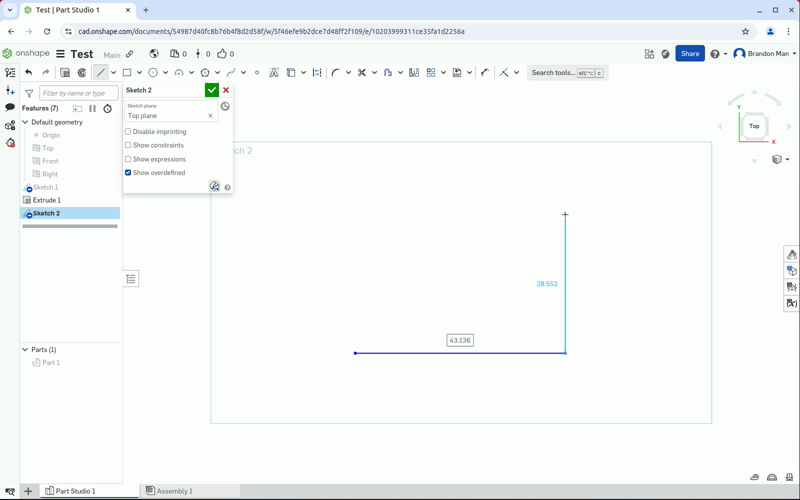
key_up(shift)
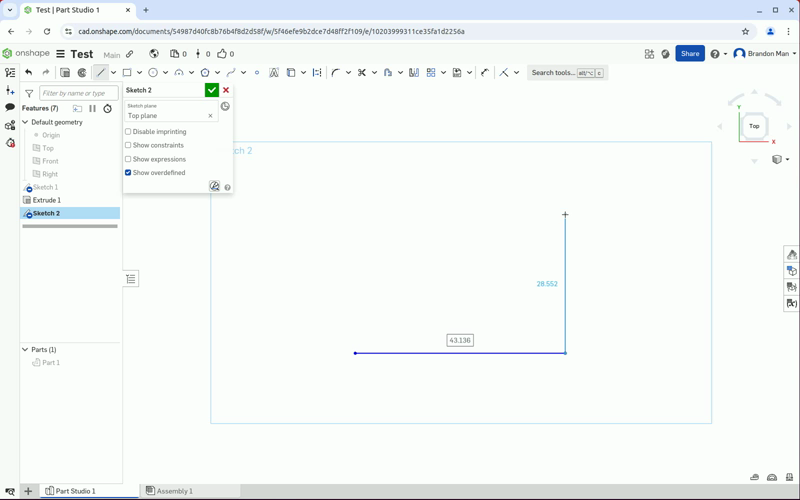
key_down(shift)
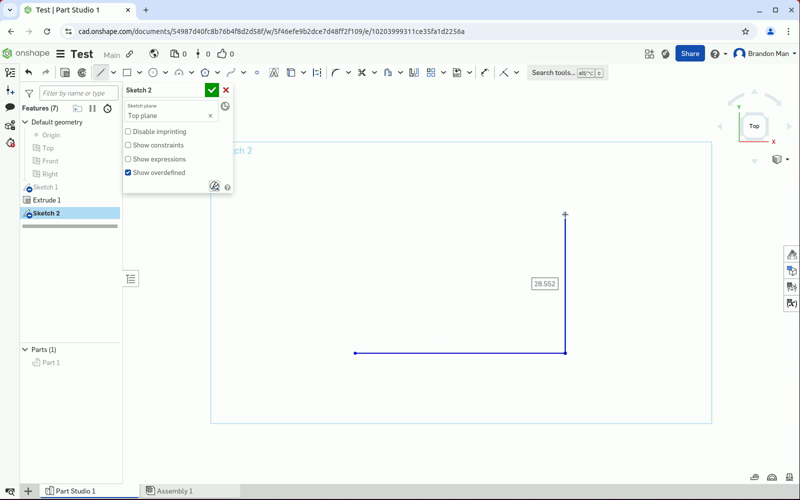
mouse_move(355, 214)
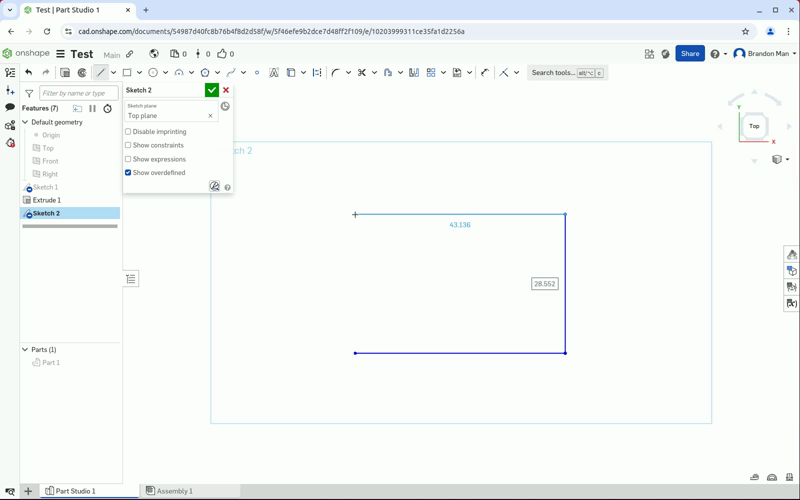
click(355, 214)
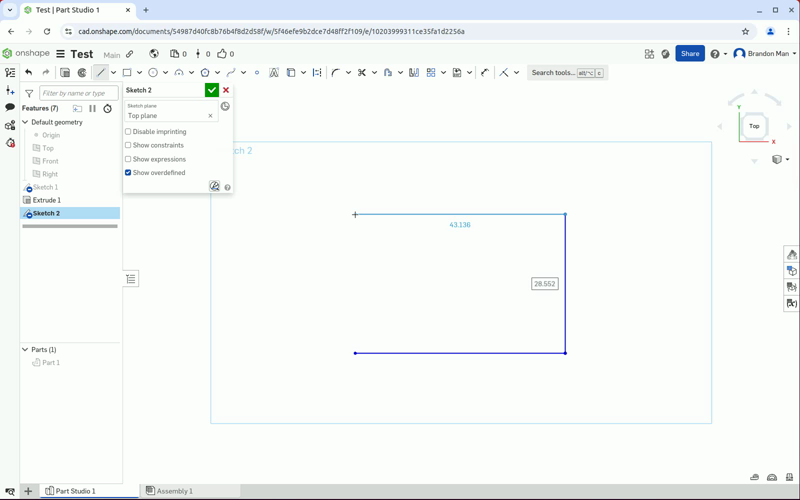
key_up(shift)
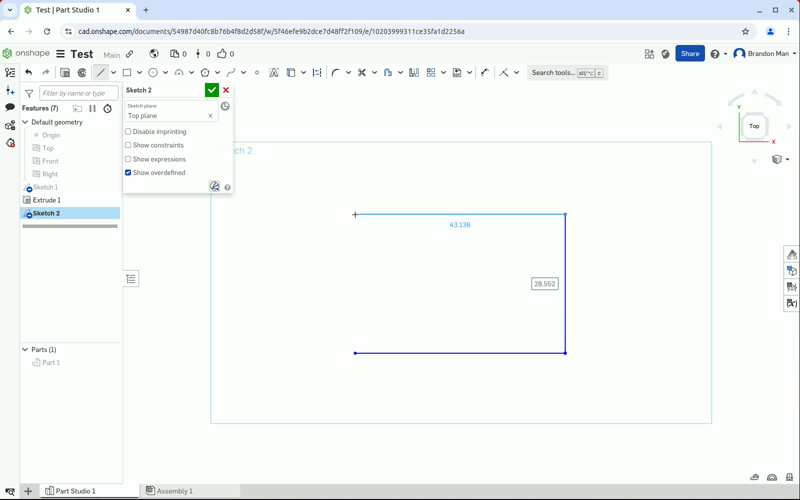
key_down(shift)
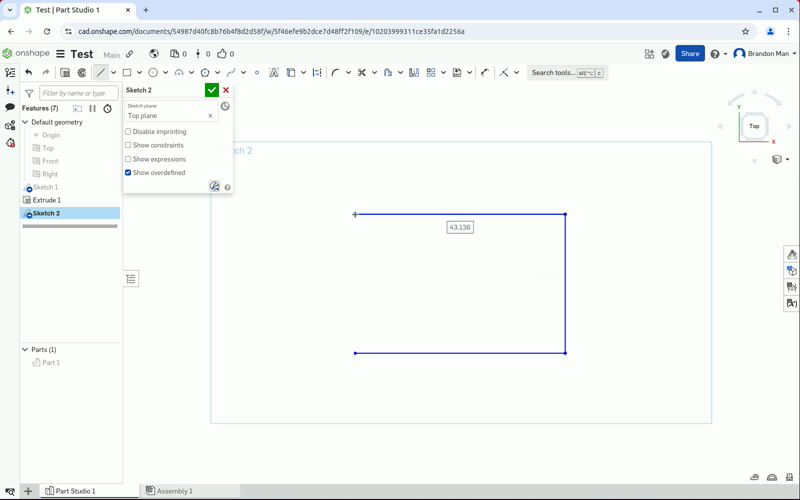
mouse_move(355, 353)
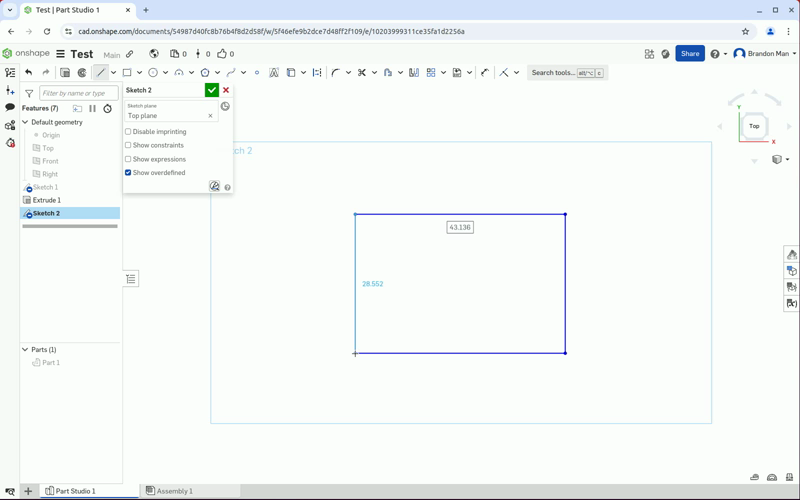
key_up(shift)
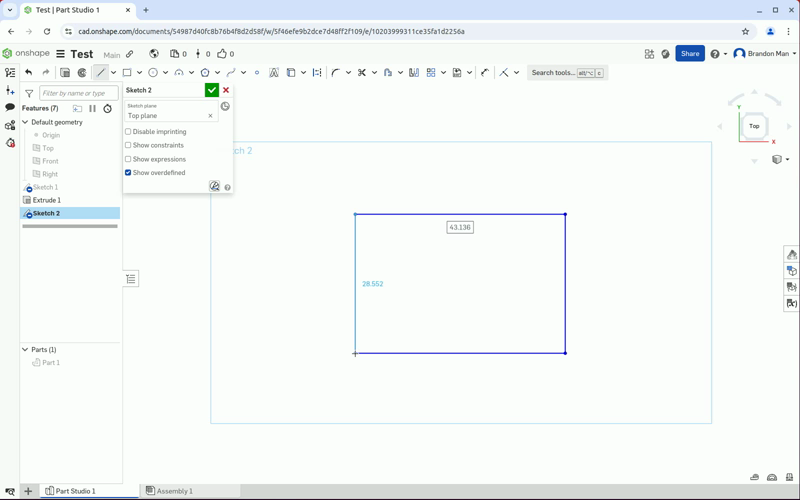
click(355, 353)
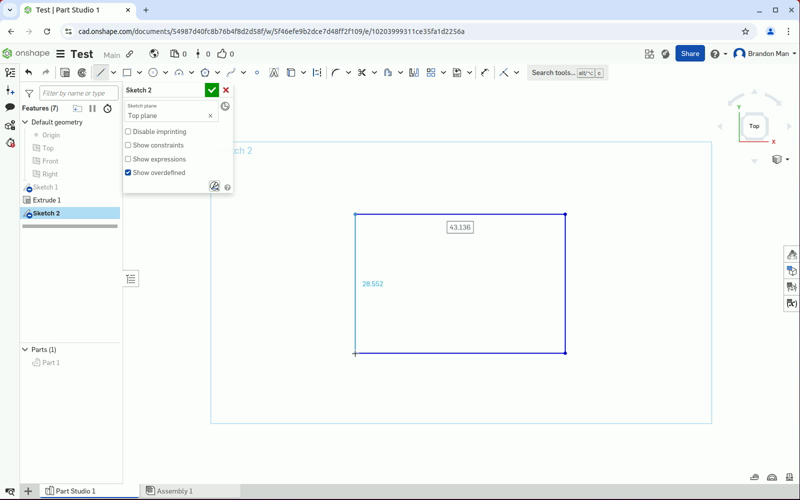
key(esc)
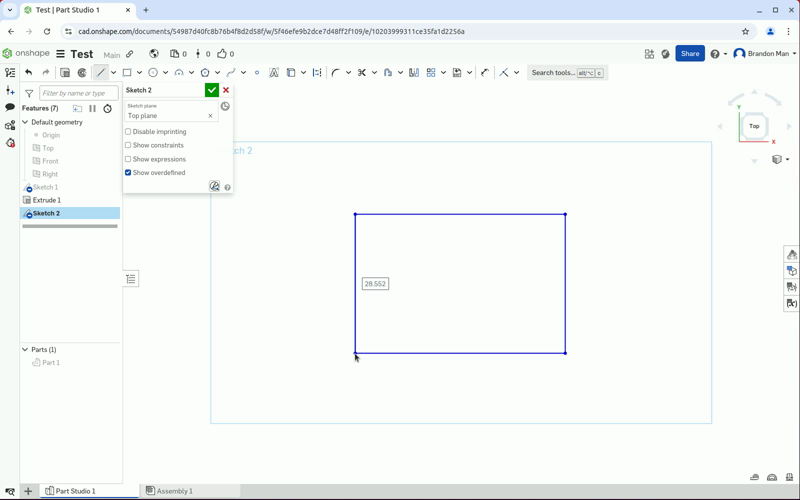
key(l)
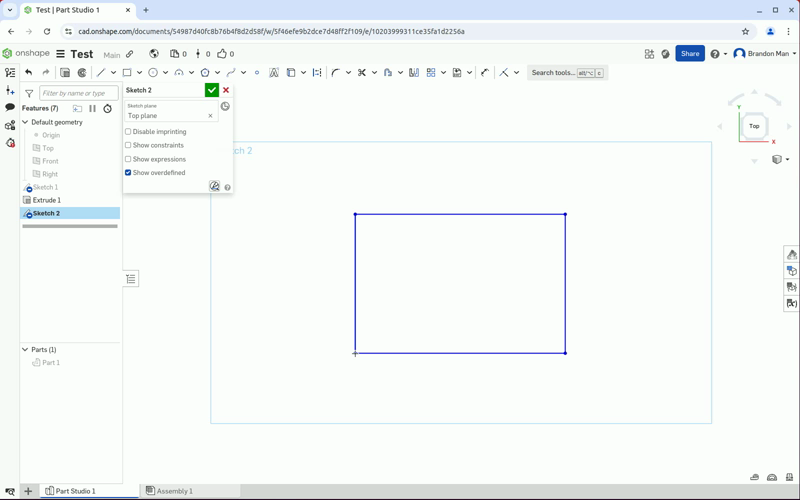
key_down(shift)
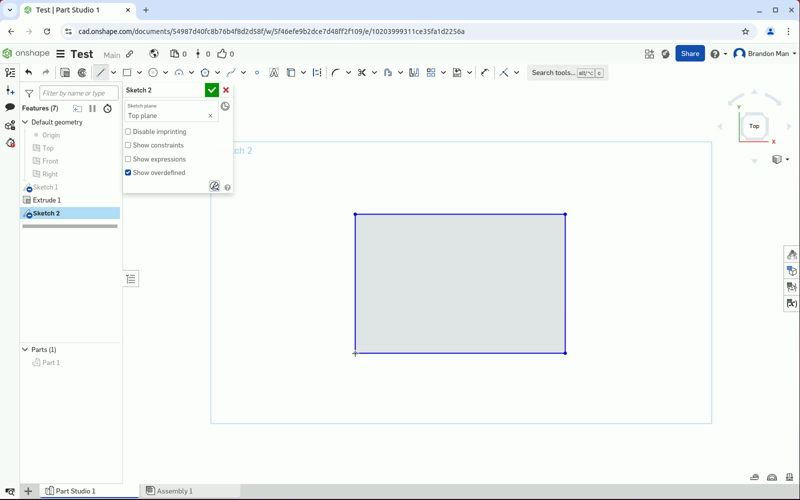
mouse_move(359, 348)
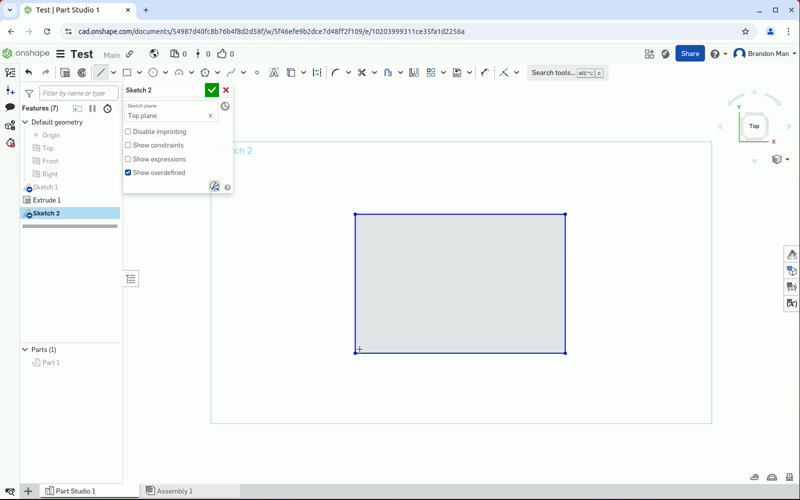
click(359, 348)
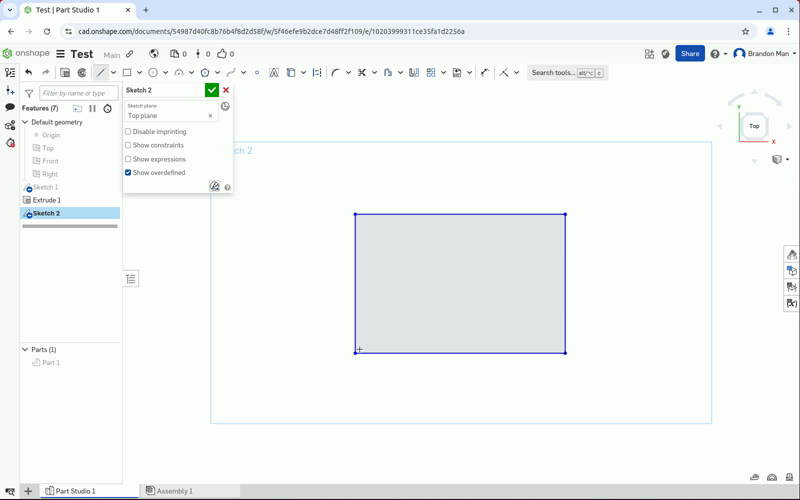
key_up(shift)
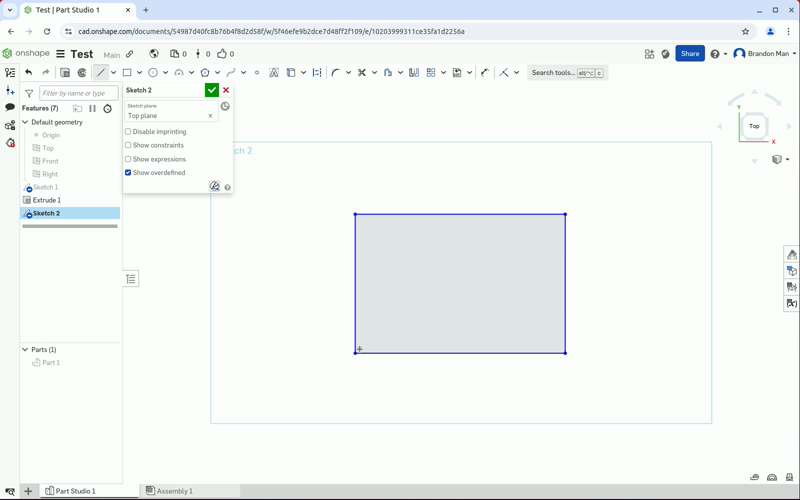
key_down(shift)
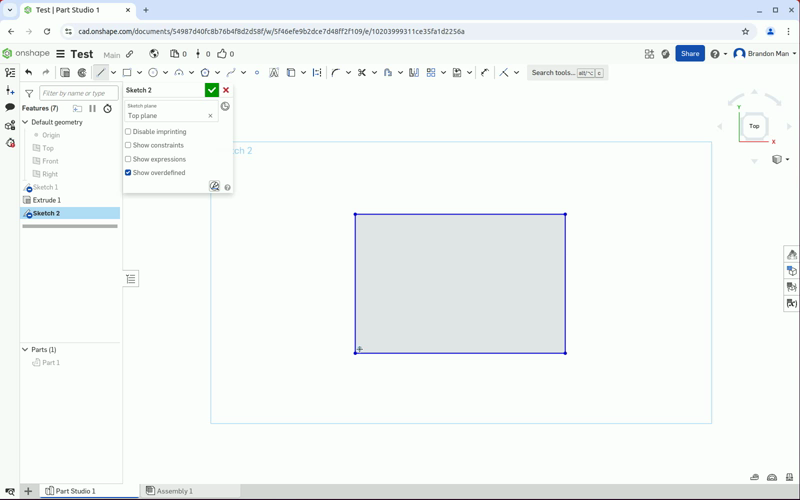
mouse_move(560, 348)
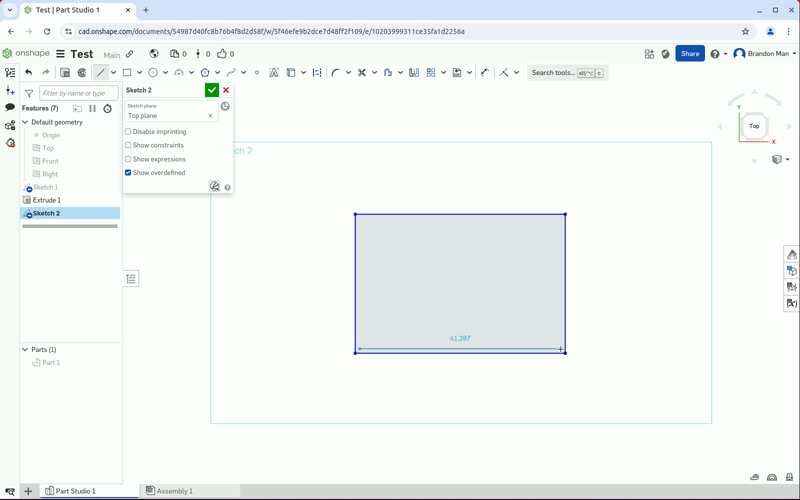
click(560, 348)
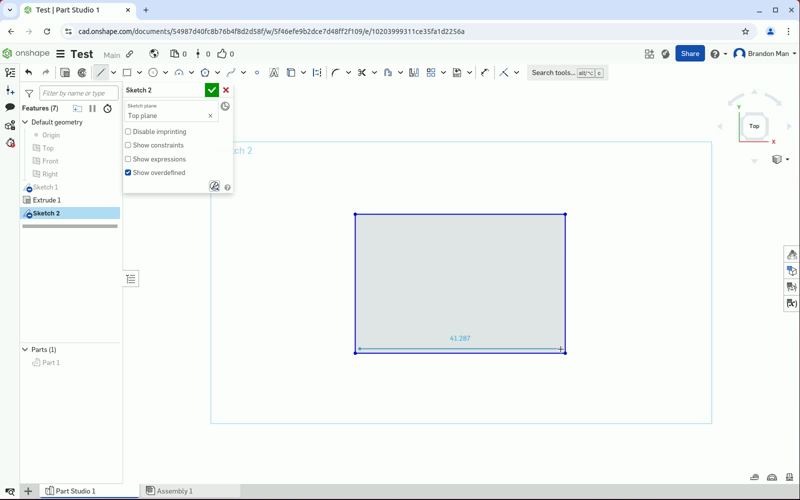
key_up(shift)
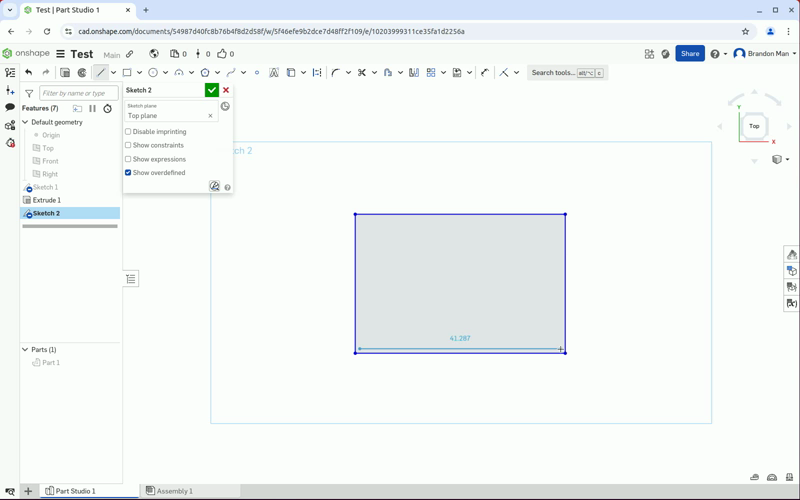
key_down(shift)
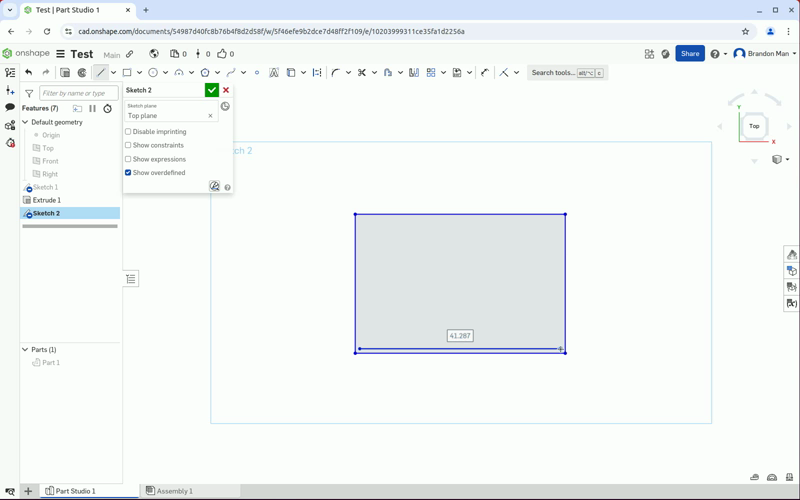
mouse_move(560, 218)
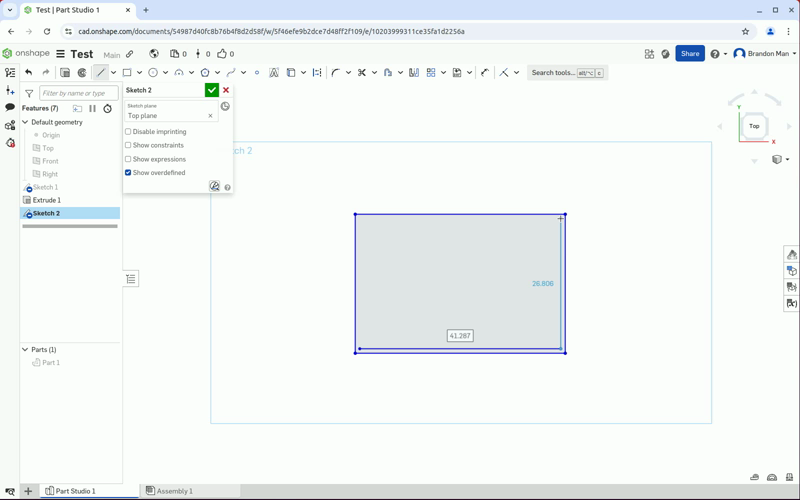
click(560, 218)
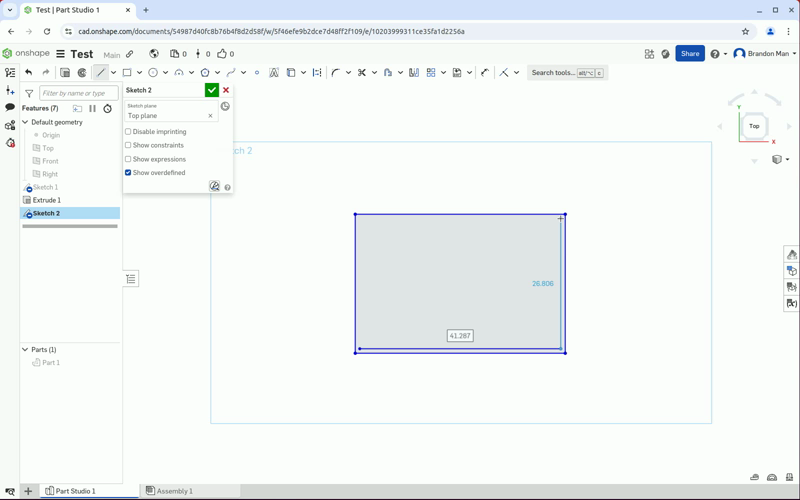
key_up(shift)
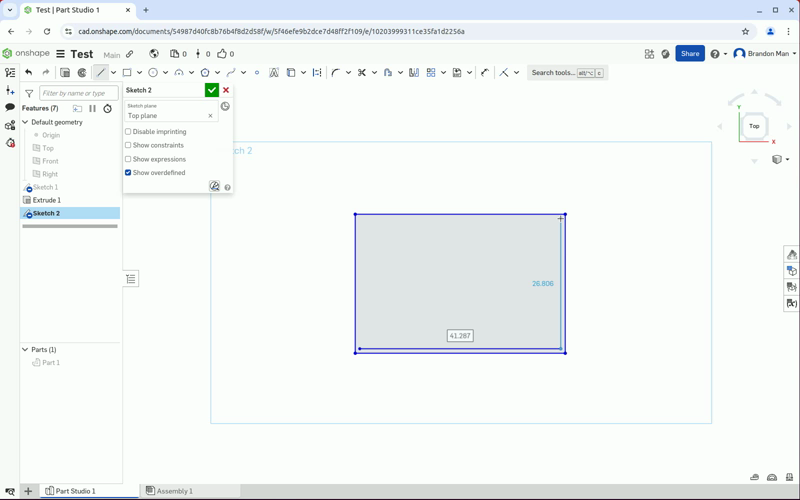
key_down(shift)
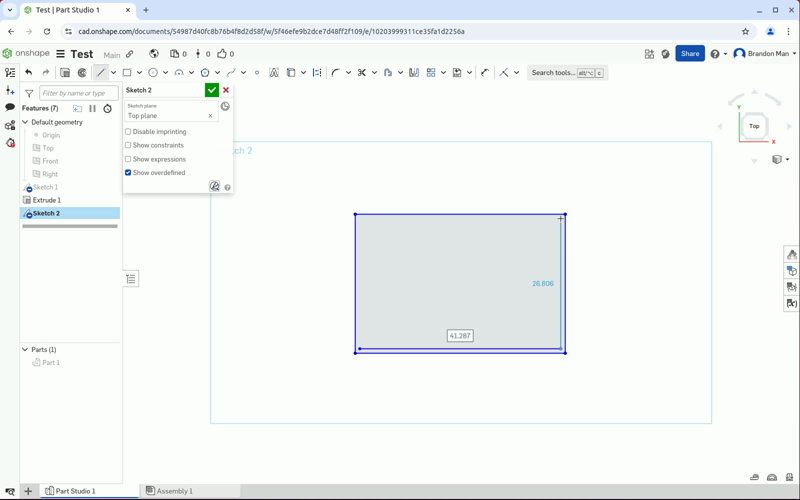
mouse_move(359, 218)
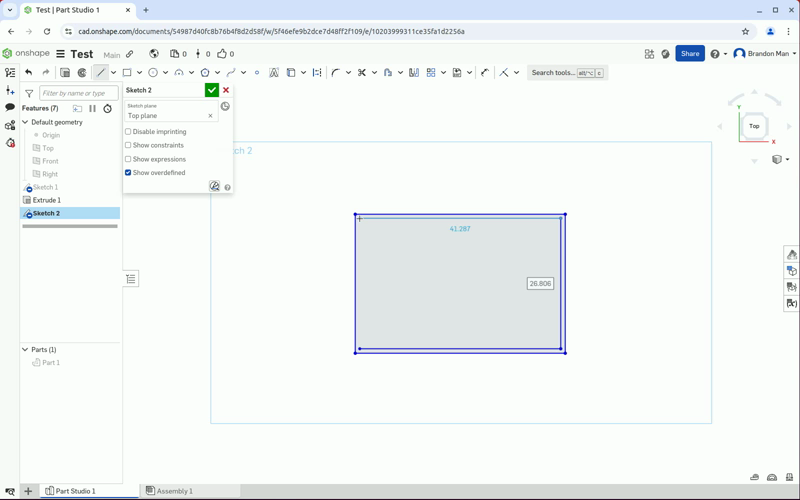
click(359, 218)
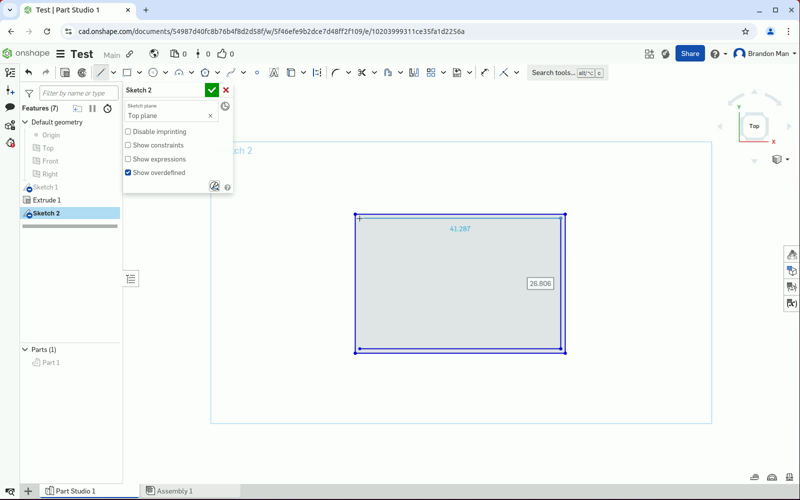
key_up(shift)
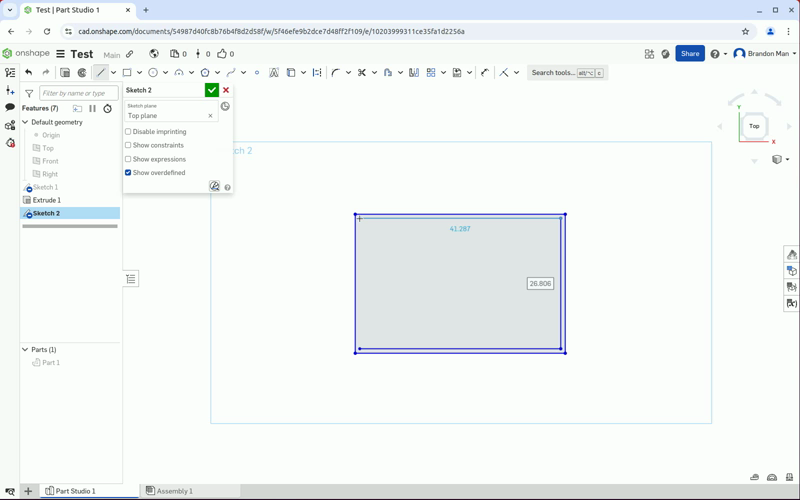
key_down(shift)
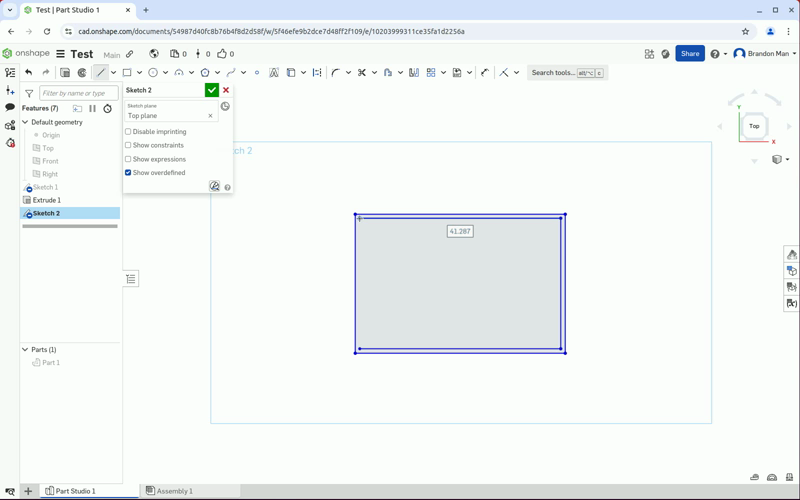
mouse_move(359, 348)
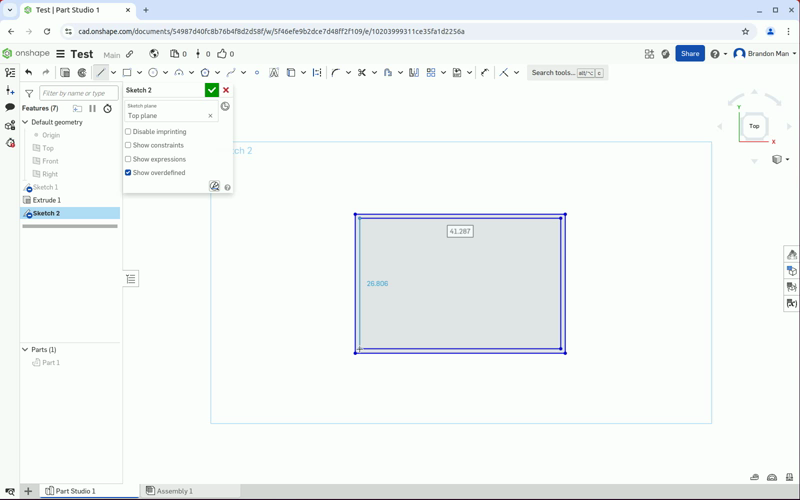
key_up(shift)
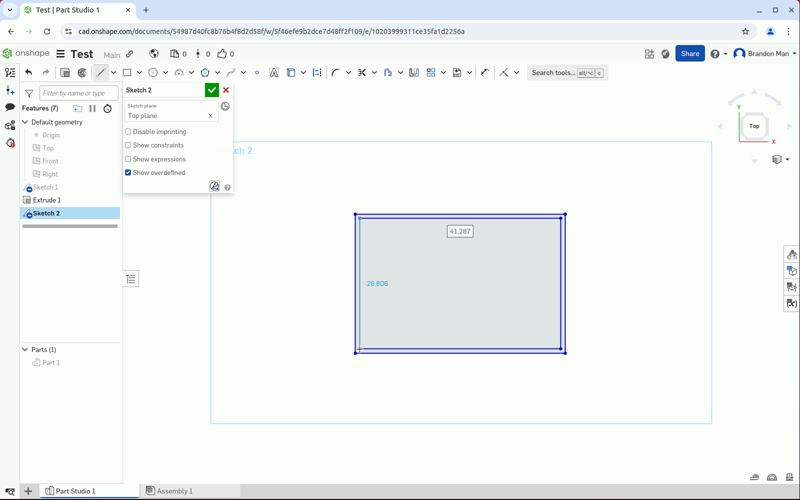
click(359, 348)
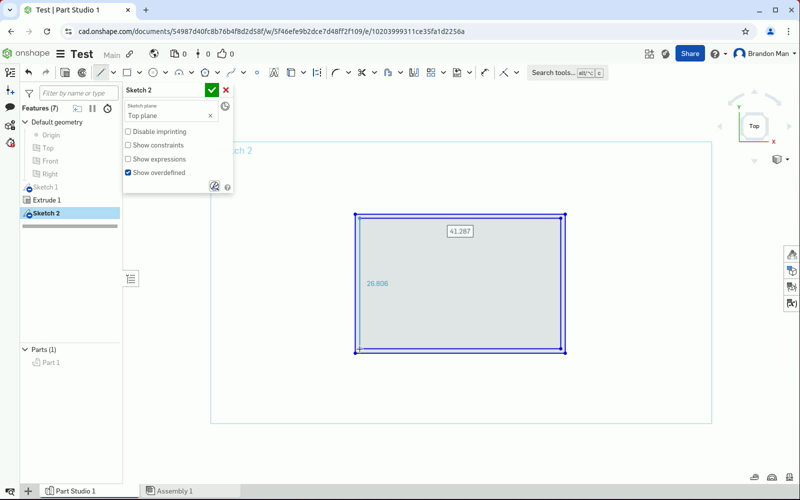
key(esc)
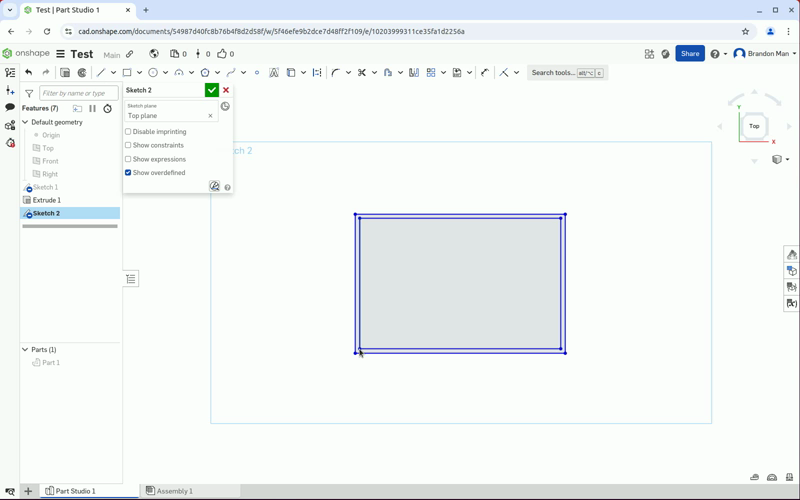
mouse_move(563, 314)
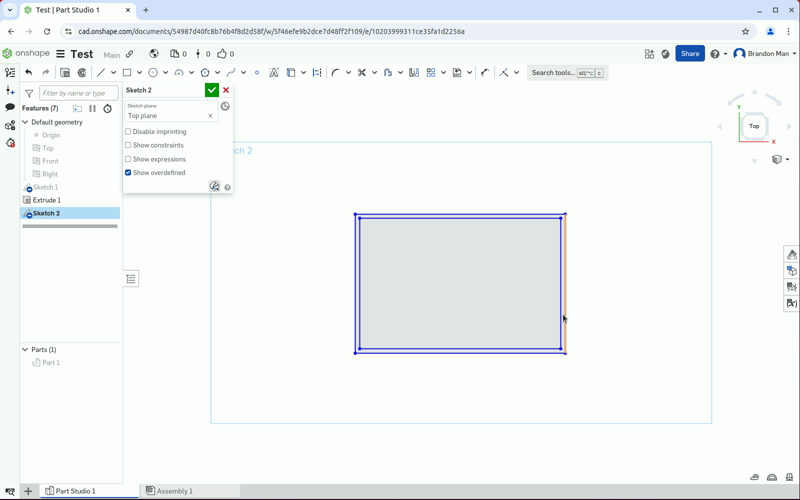
click(563, 314)
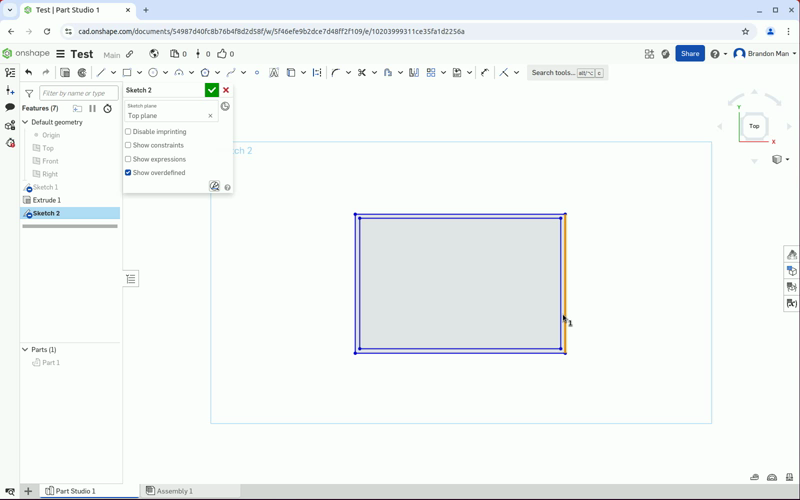
mouse_move(73, 352)
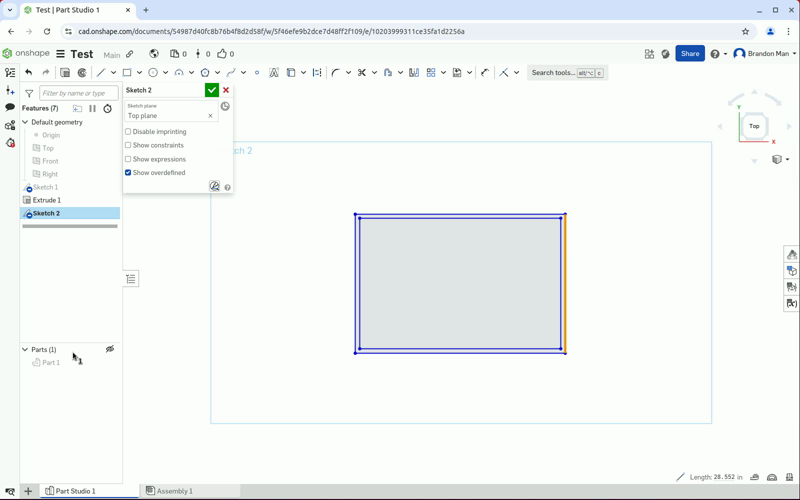
key(shift+y)
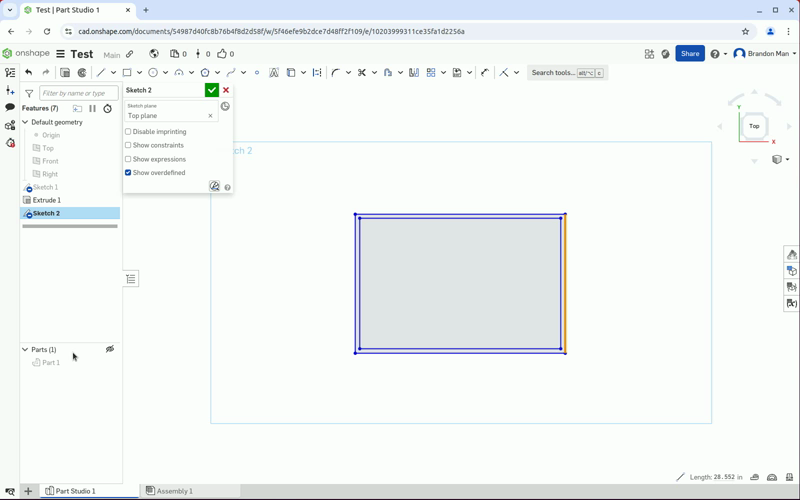
key(shift+e)
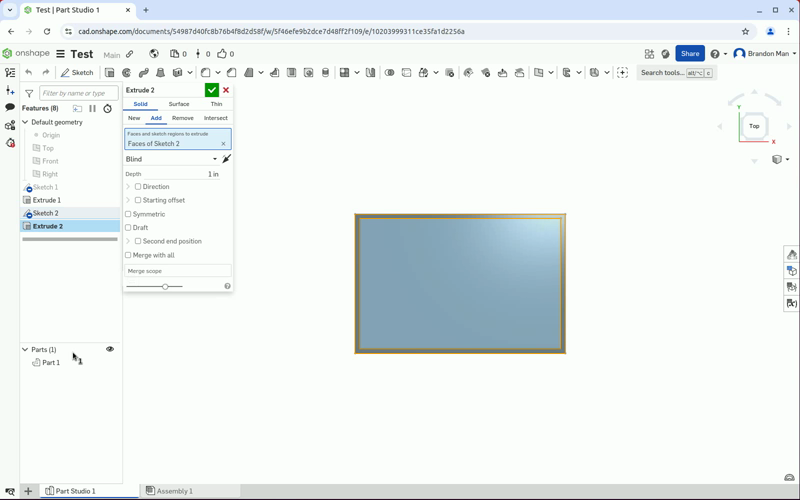
mouse_move(143, 106)
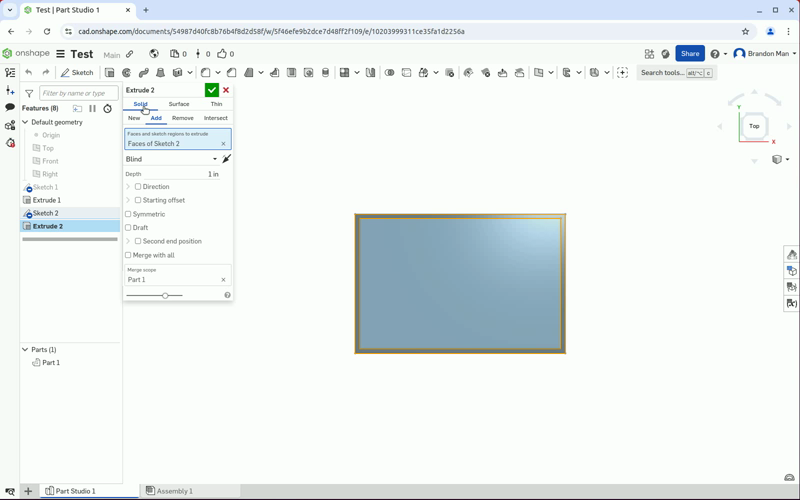
click(143, 106)
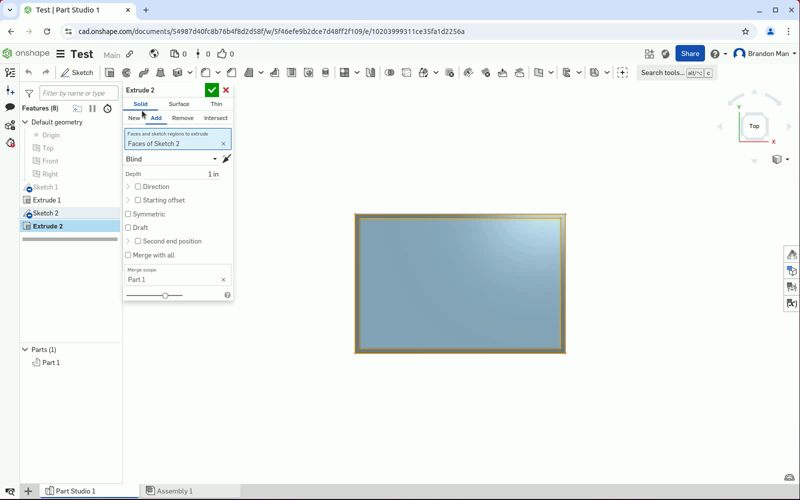
mouse_move(137, 120)
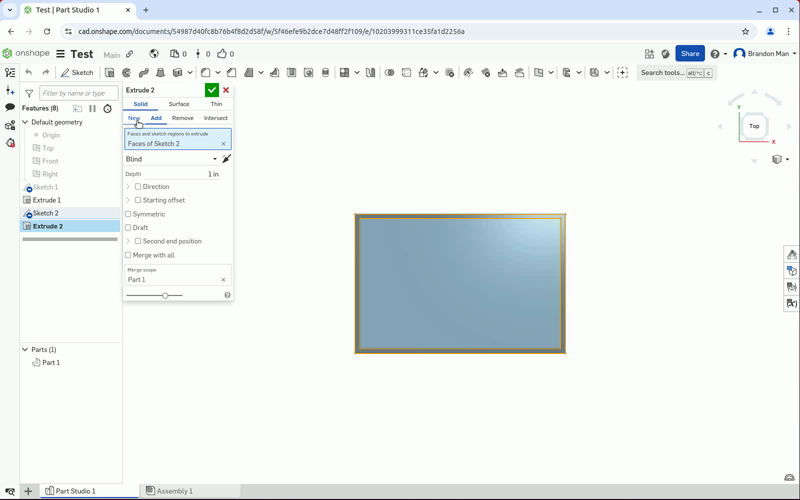
click(137, 120)
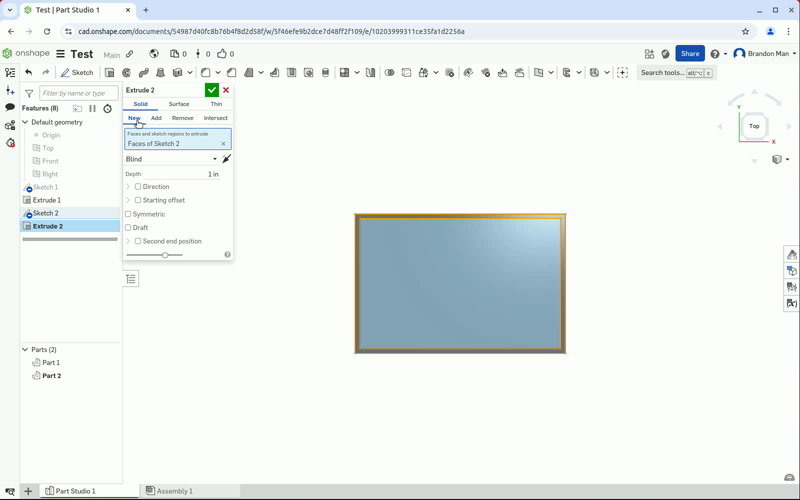
key(tab, 4)
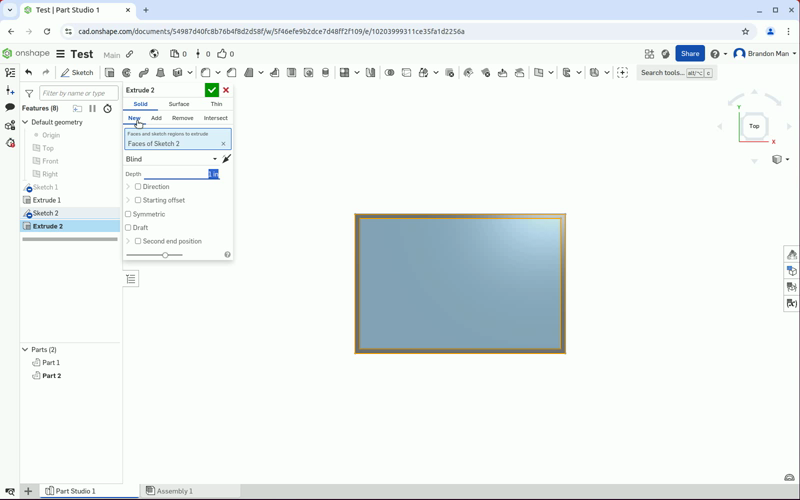
text(23.108)
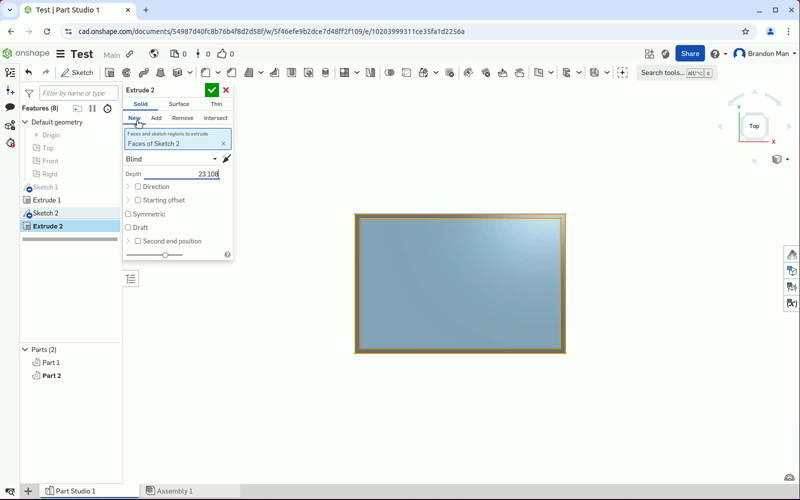
key(enter)
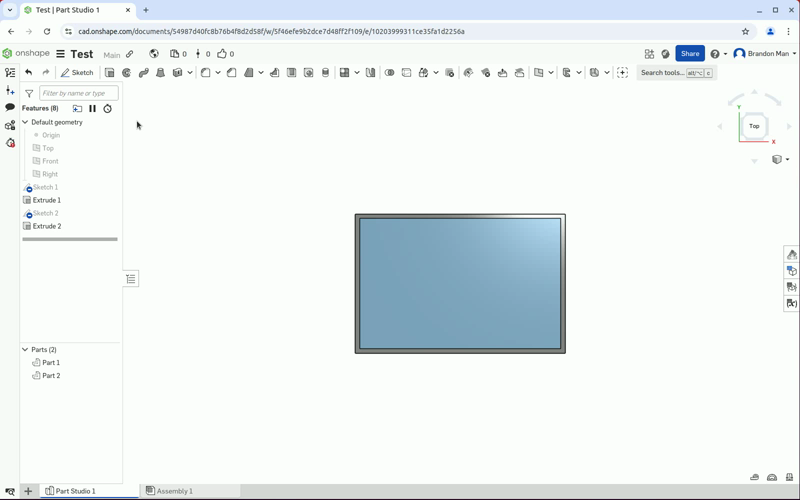
key(shift+h)
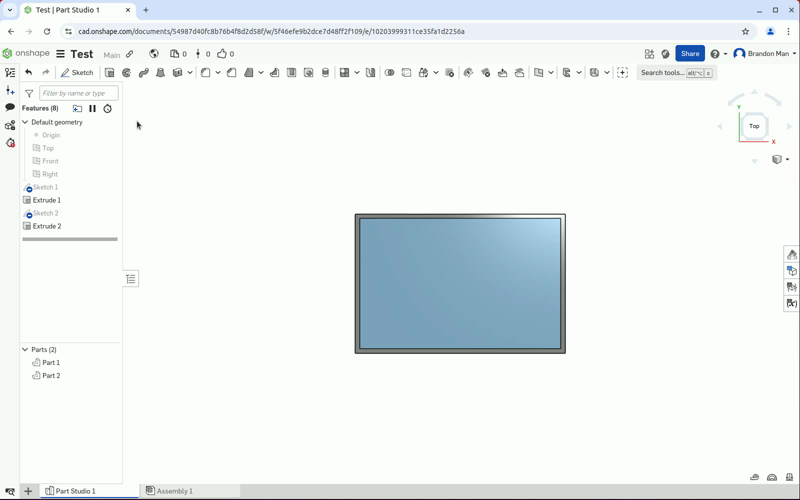
key(shift+h)
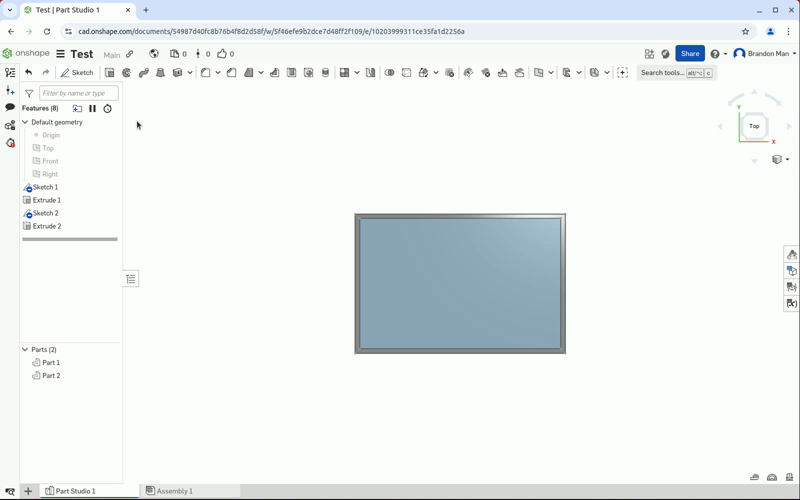
key(shift+7)
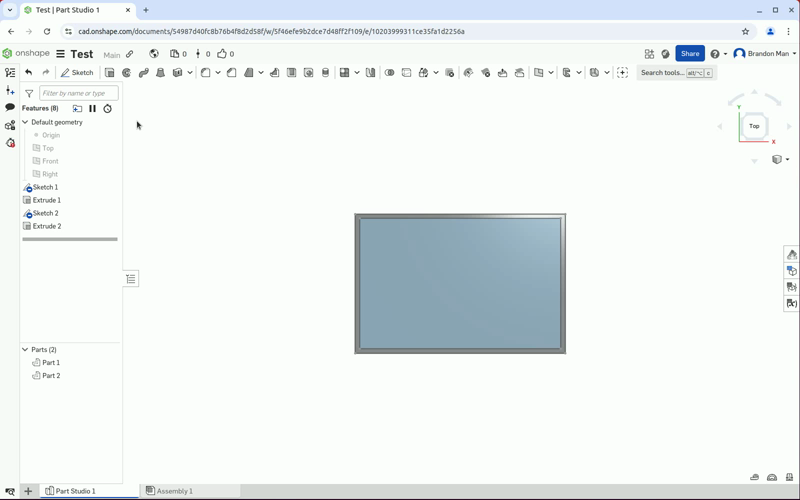
key(up, 3)
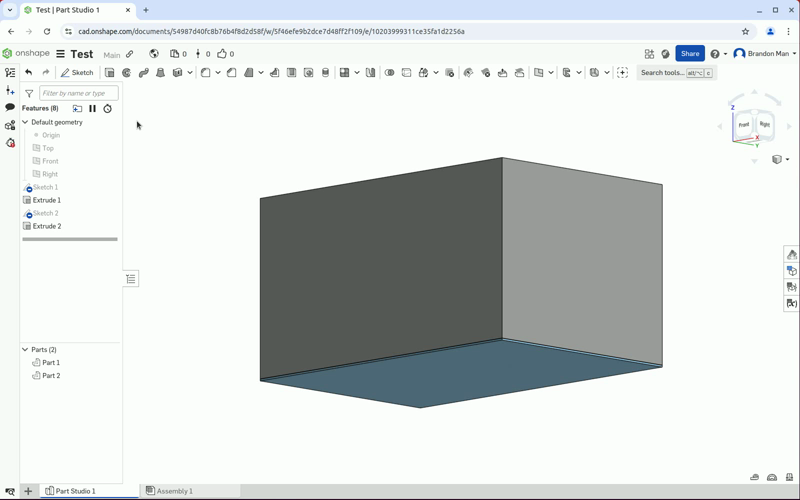
key(left, 3)
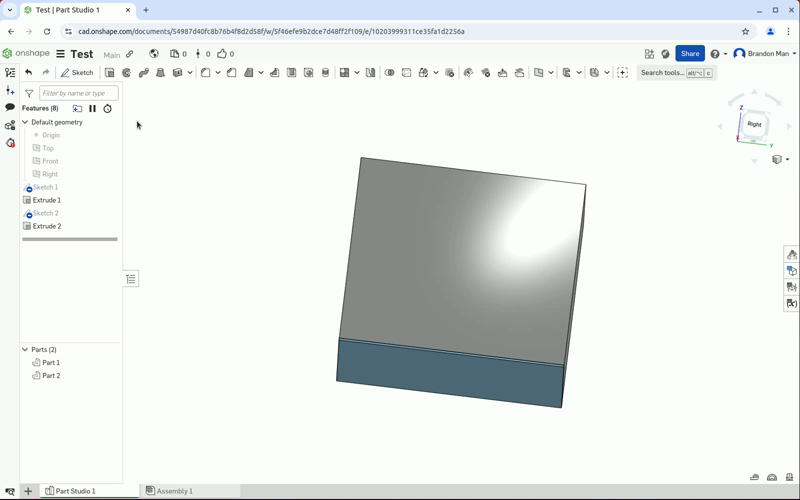
key(right, 3)
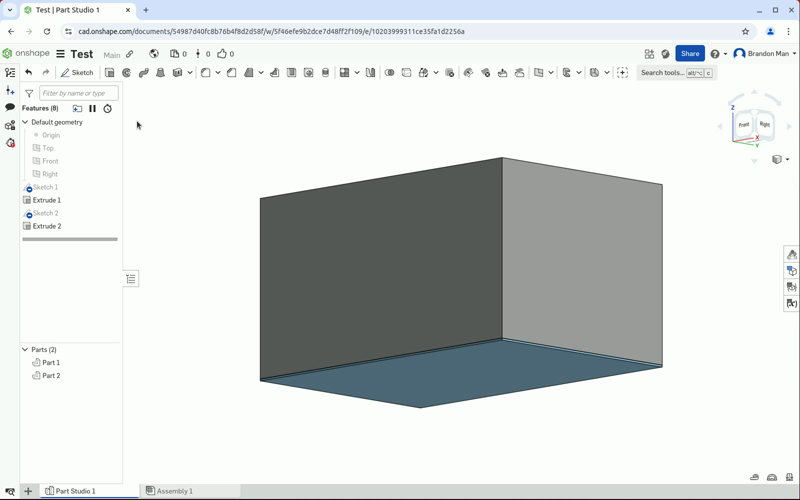
key(down, 3)
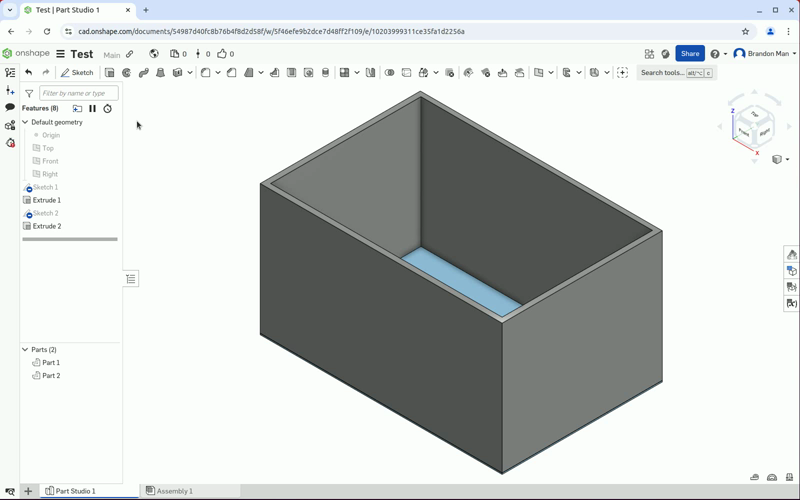
mouse_move(73, 189)
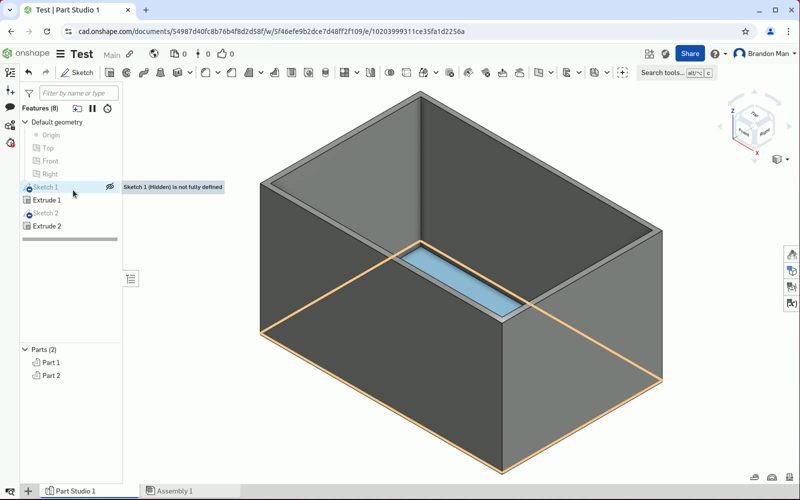
click(73, 189)